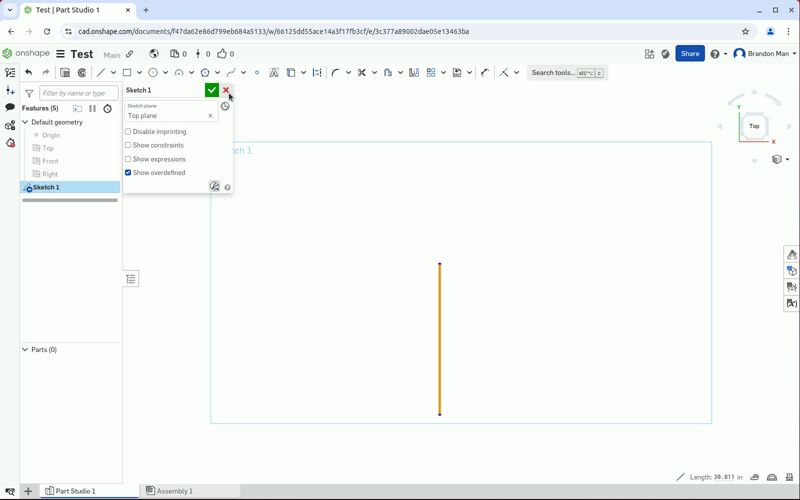
key(shift+h)
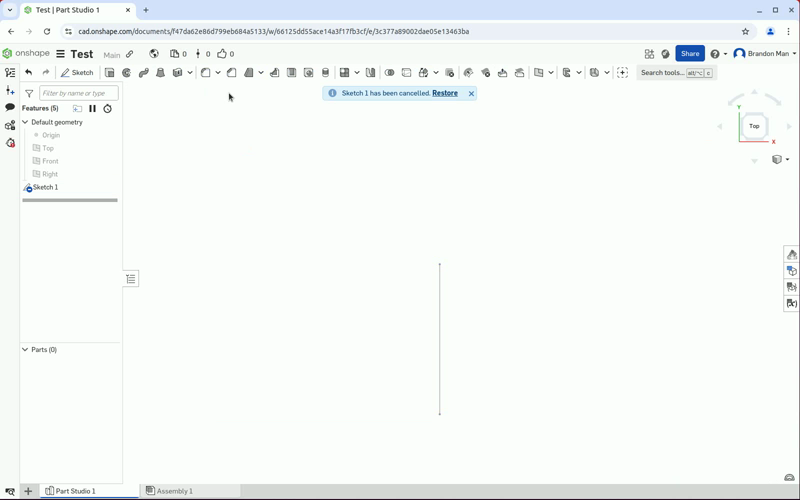
key(shift+s)
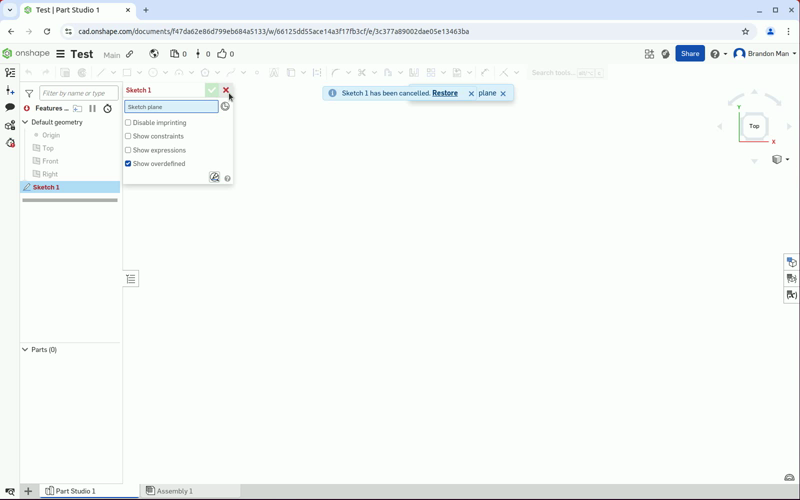
mouse_move(73, 150)
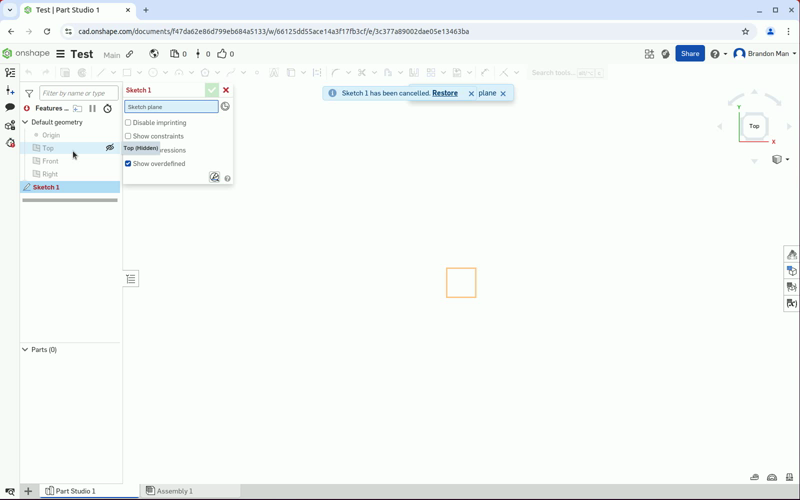
click(73, 150)
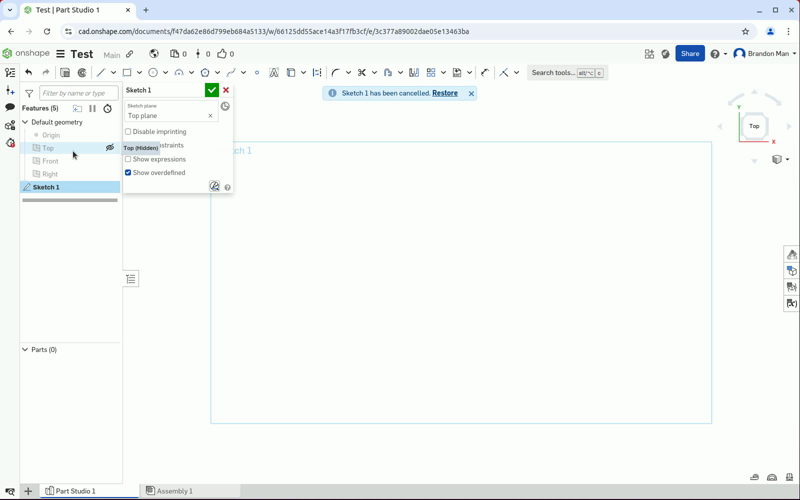
mouse_move(73, 352)
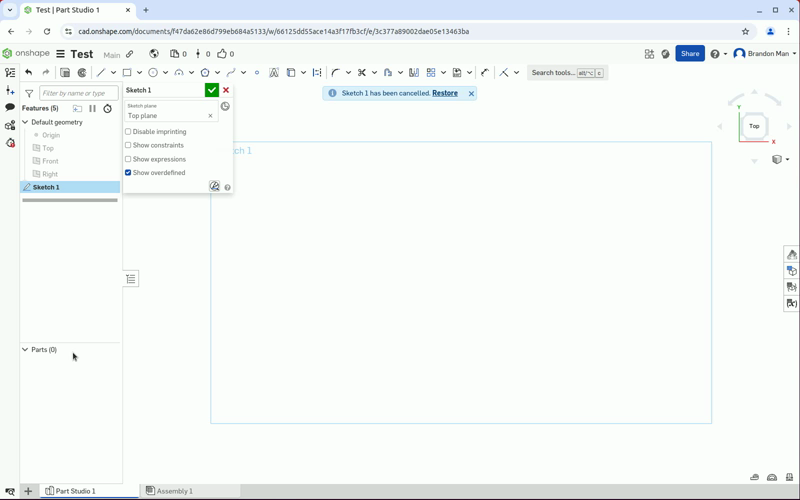
key(y)
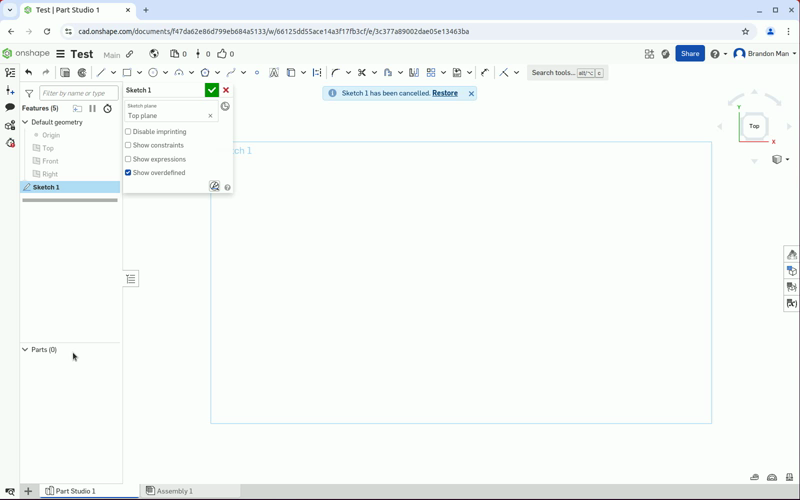
key(c)
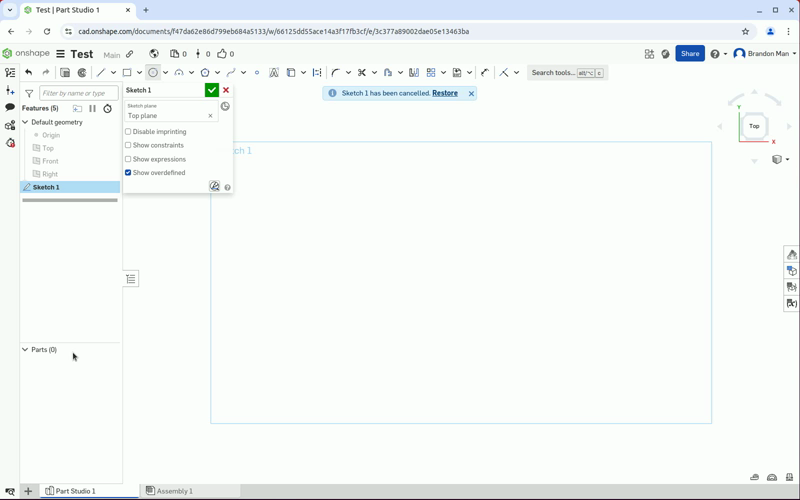
key_down(shift)
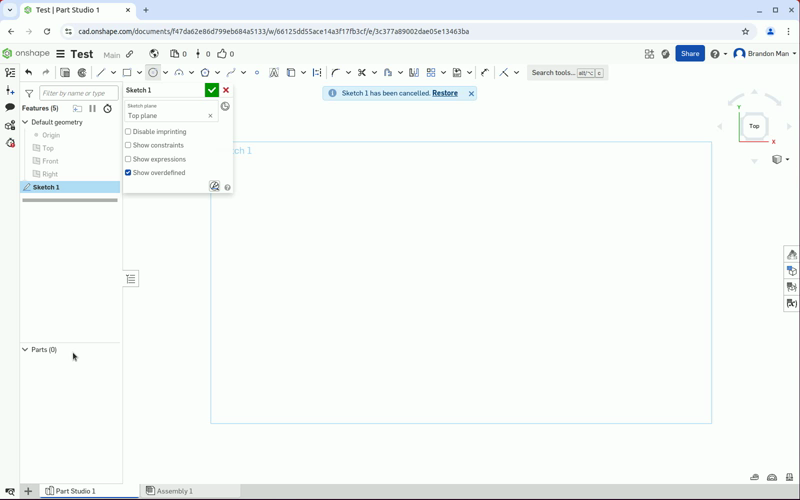
mouse_move(460, 282)
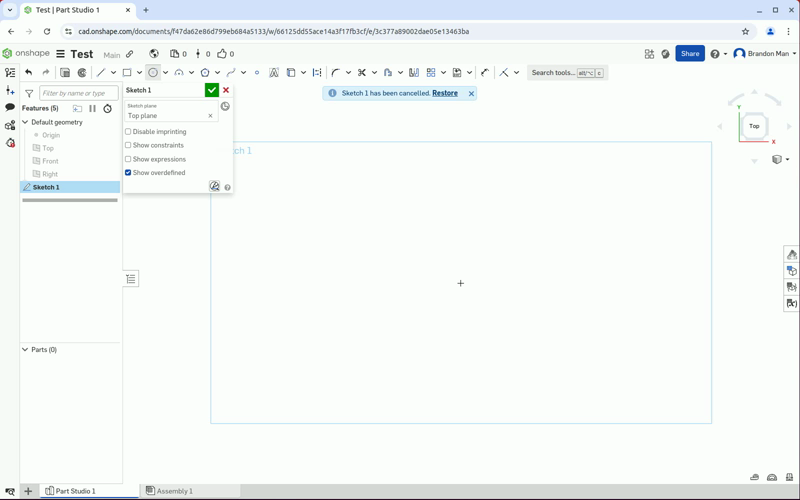
click(460, 282)
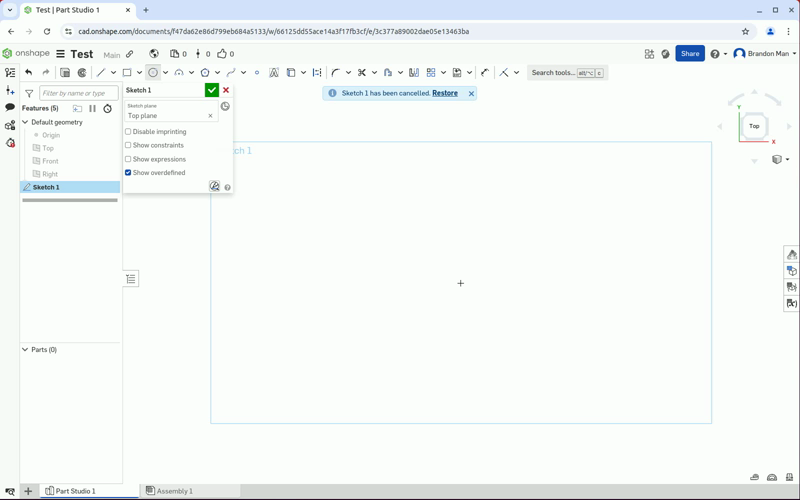
key_up(shift)
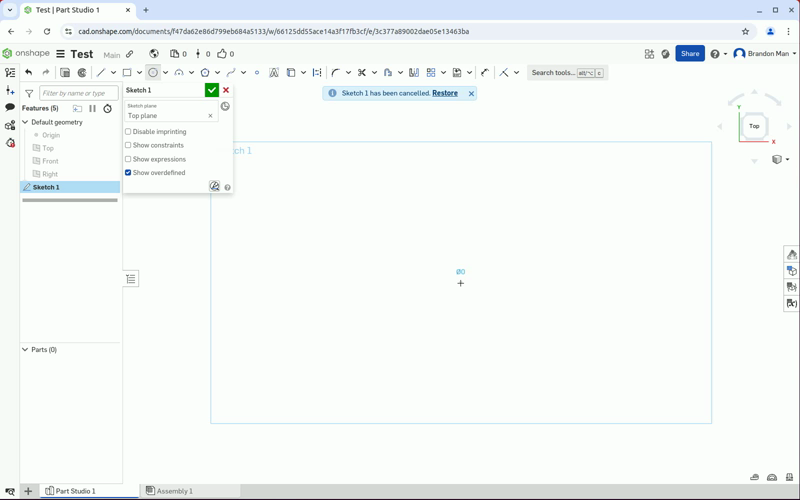
mouse_move(489, 282)
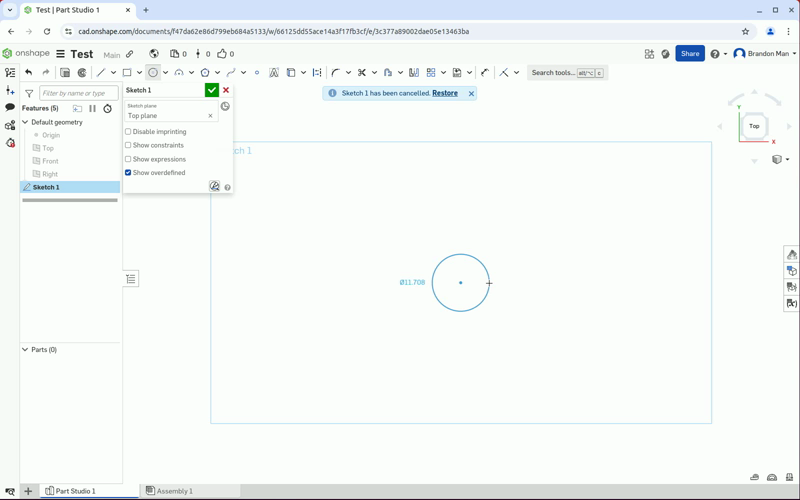
click(489, 282)
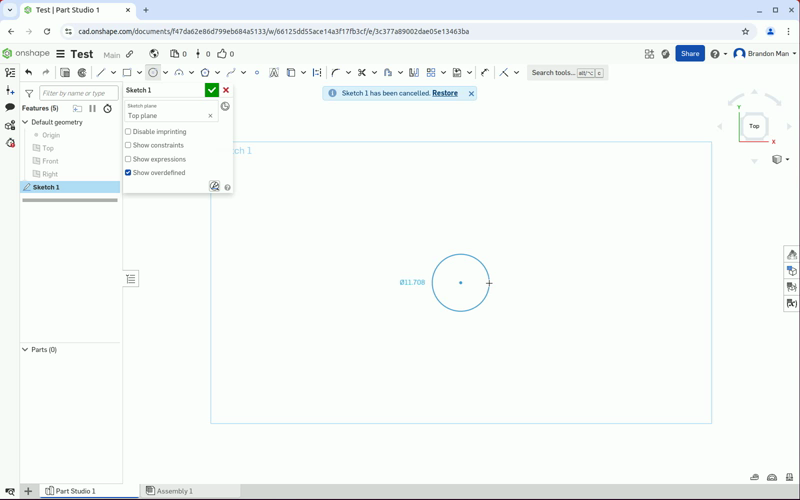
key(esc)
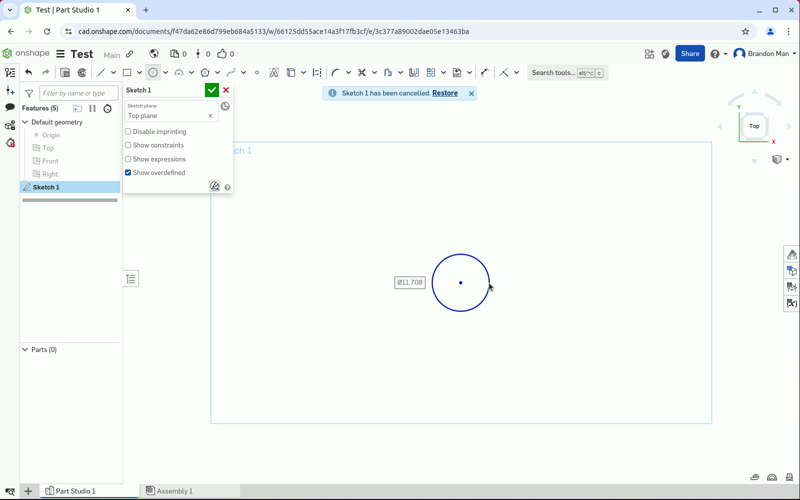
mouse_move(449, 259)
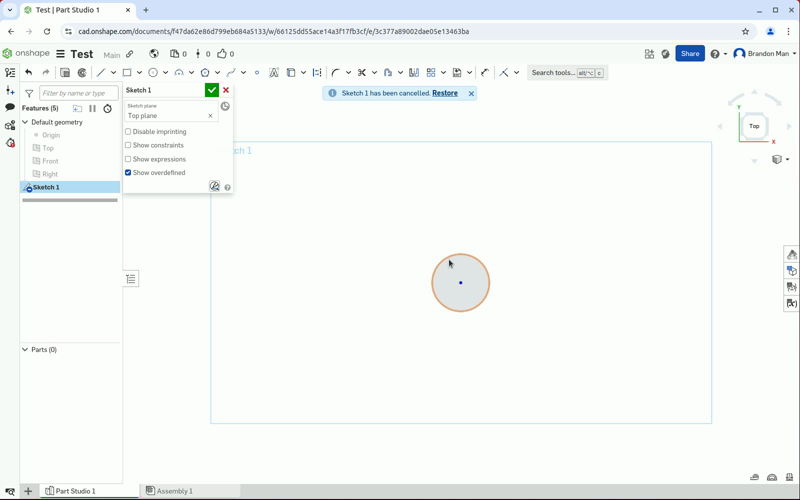
click(449, 259)
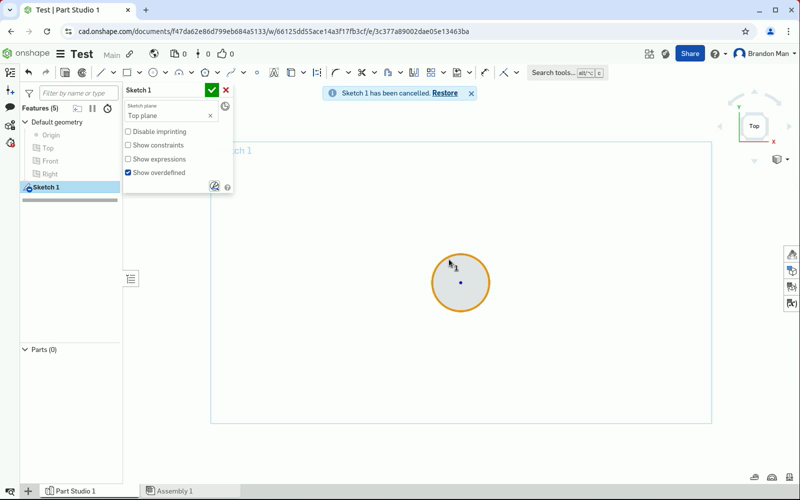
mouse_move(73, 352)
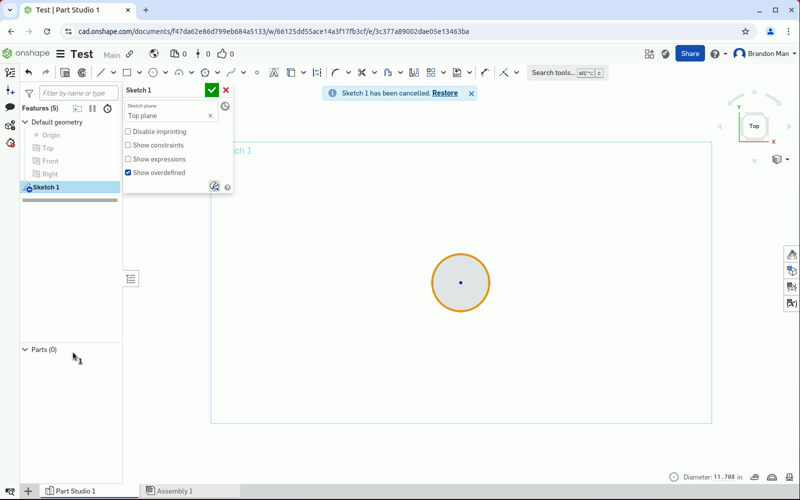
key(shift+y)
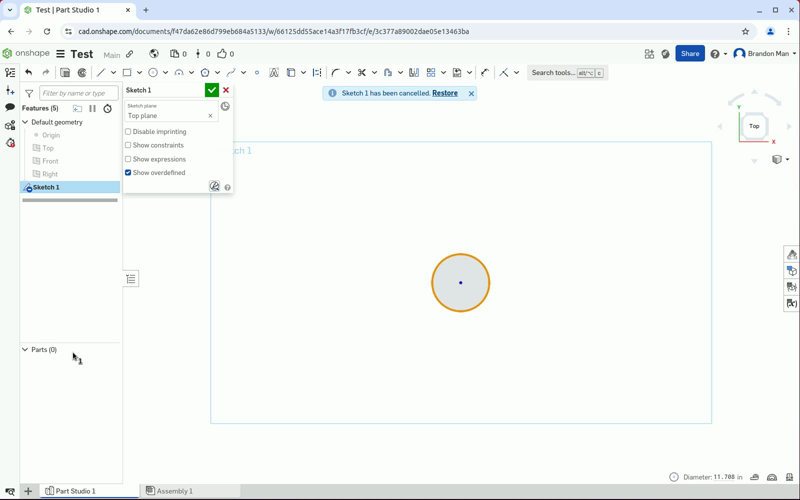
key(shift+e)
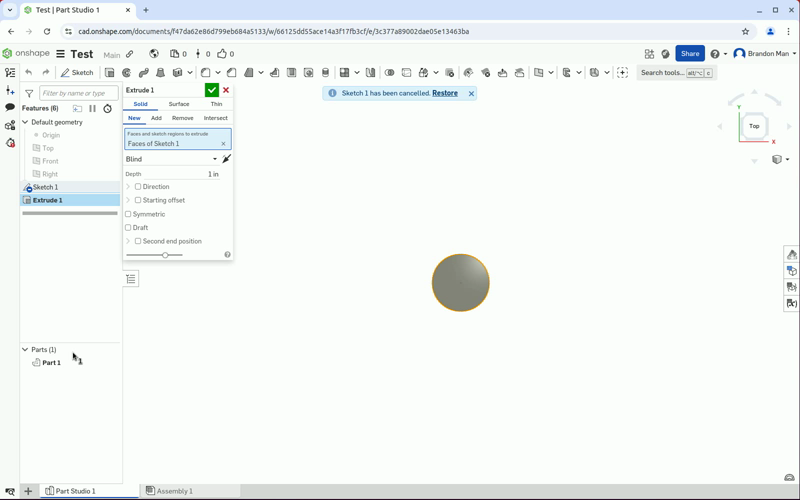
mouse_move(143, 106)
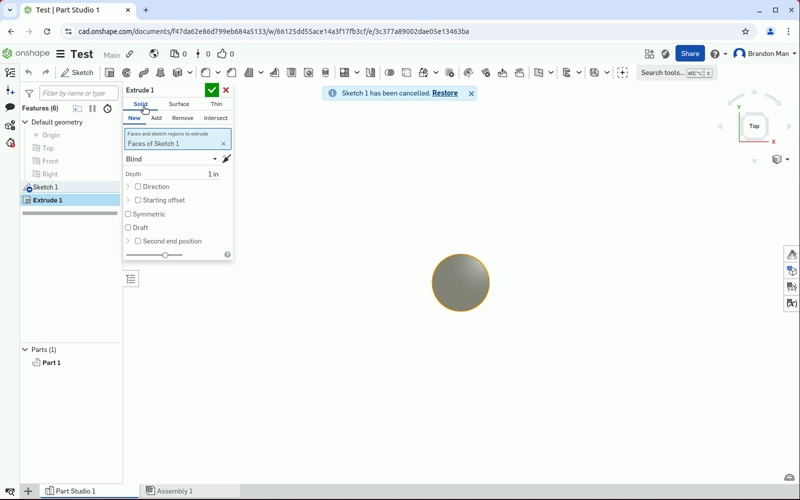
click(143, 106)
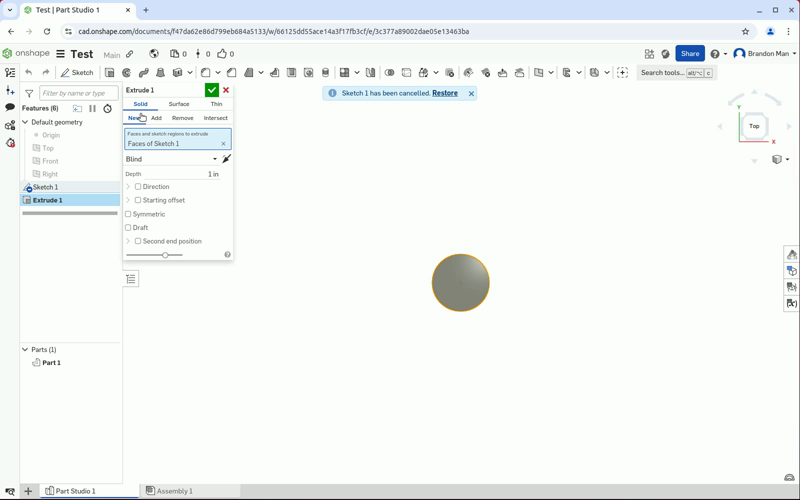
mouse_move(137, 120)
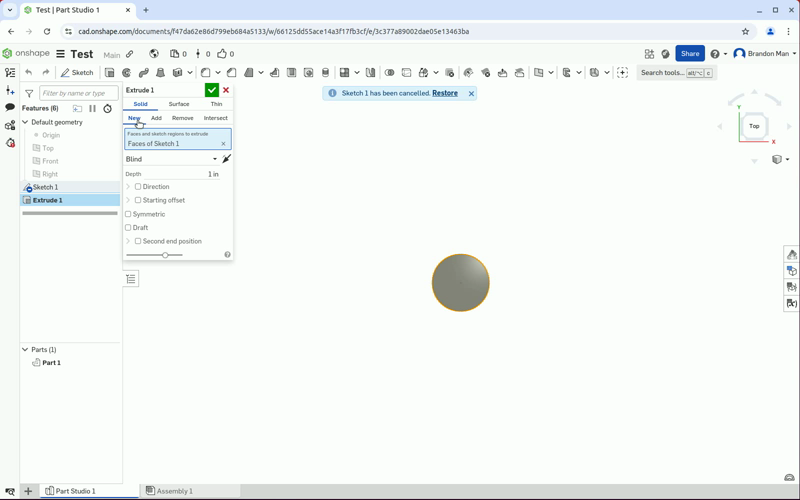
click(137, 120)
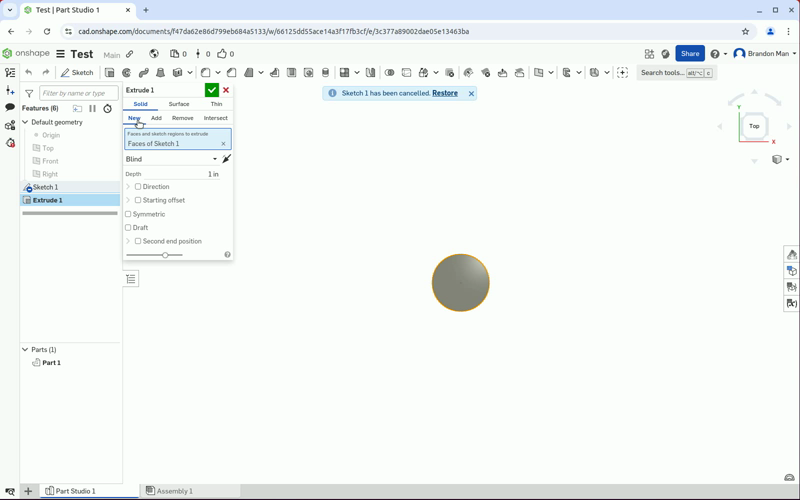
key(tab, 4)
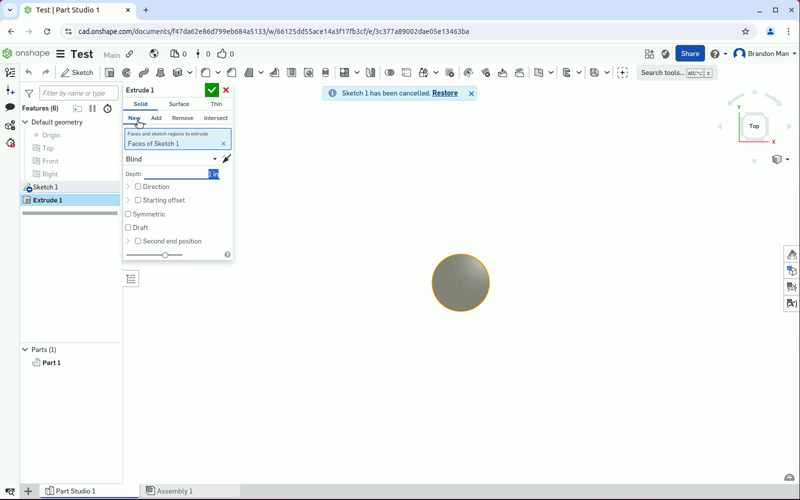
text(1.926)
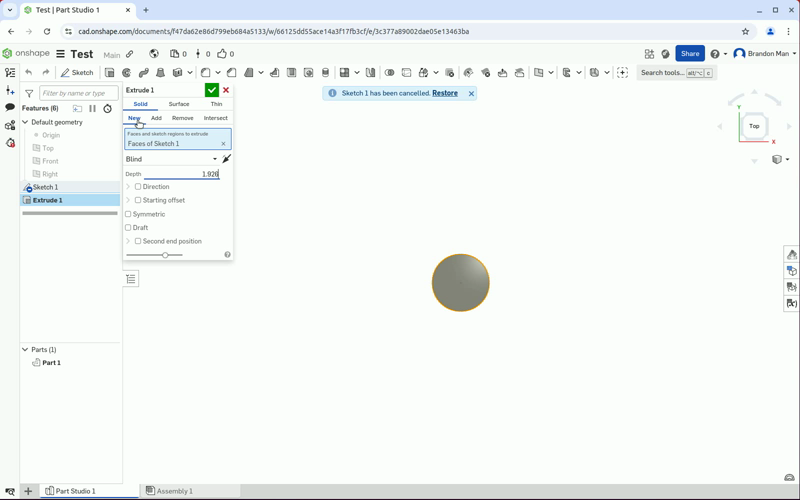
key(enter)
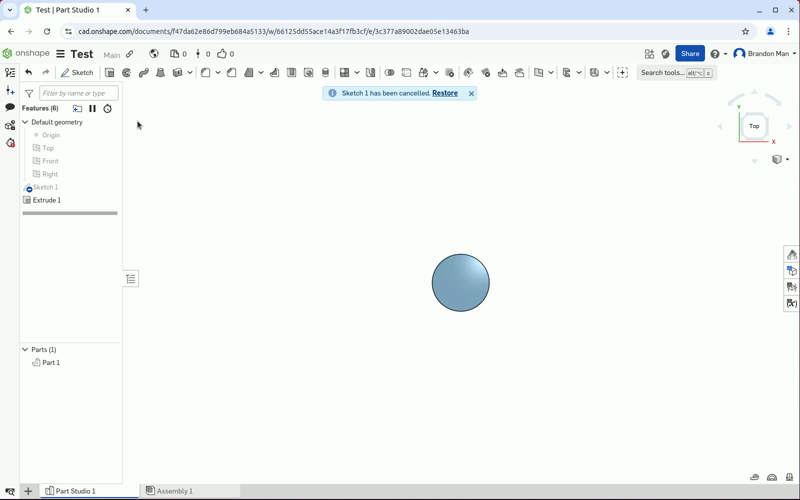
key(shift+h)
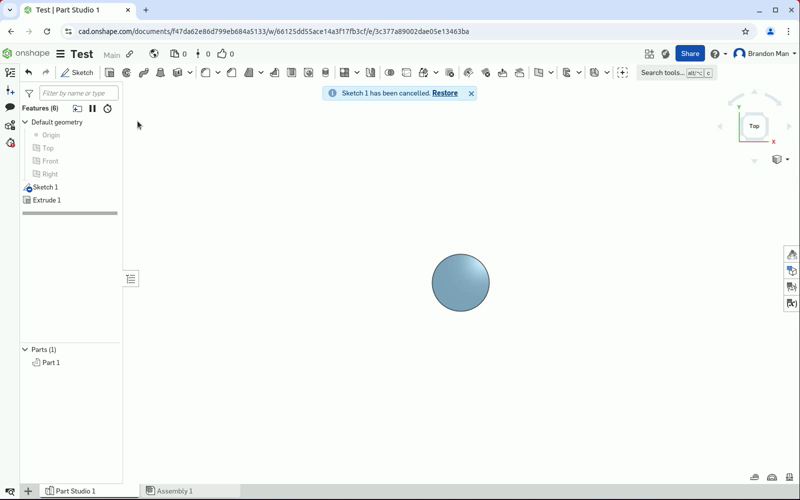
key(shift+h)
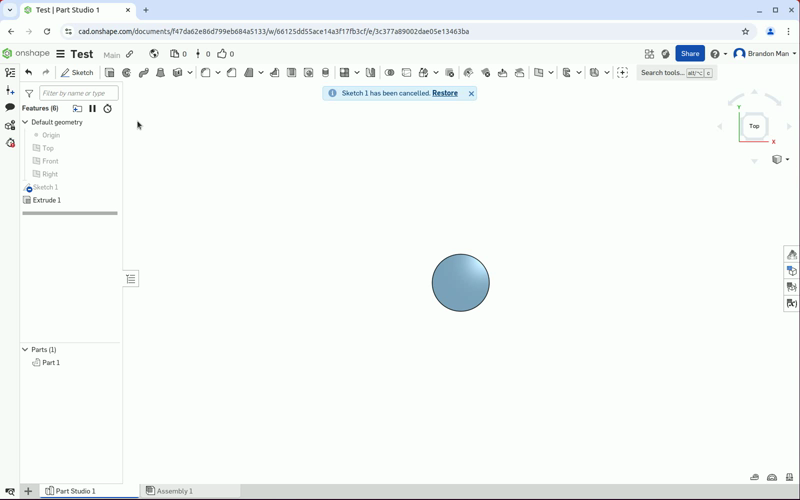
mouse_move(73, 189)
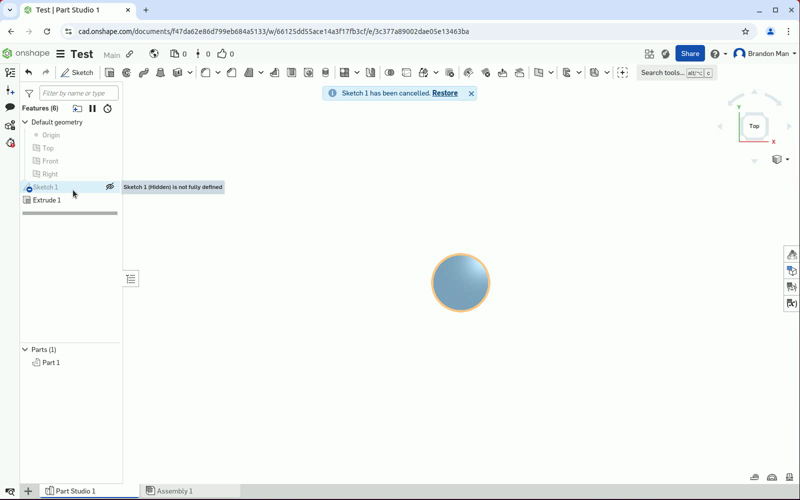
click(73, 189)
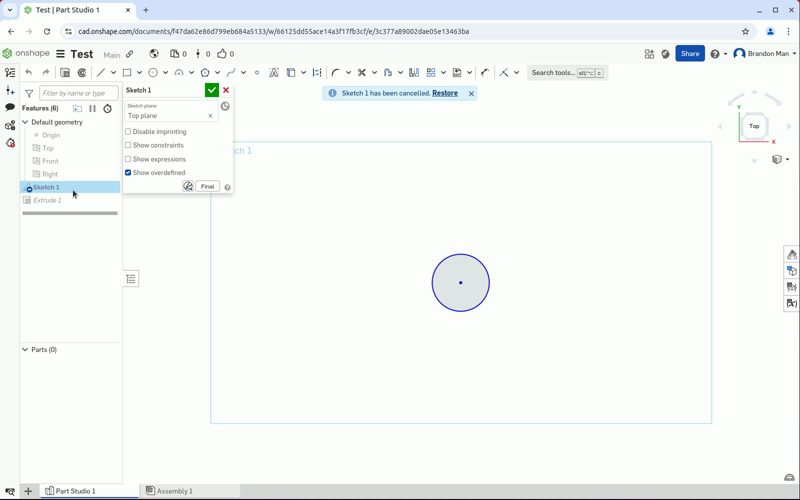
mouse_move(229, 92)
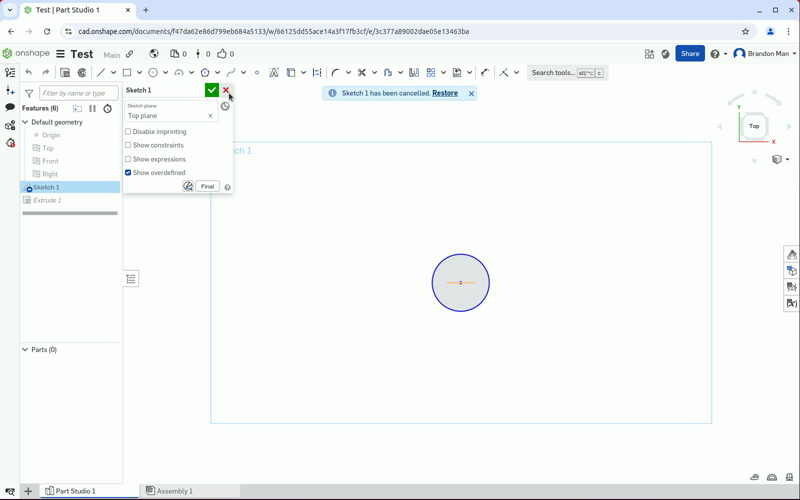
click(229, 92)
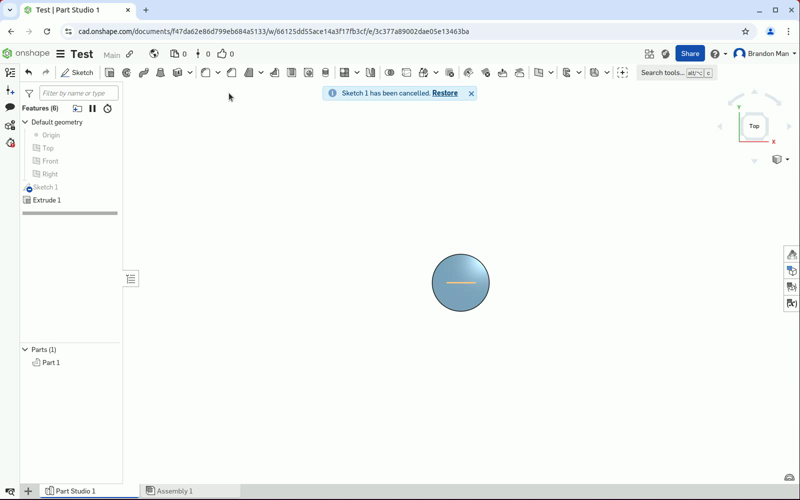
mouse_move(541, 75)
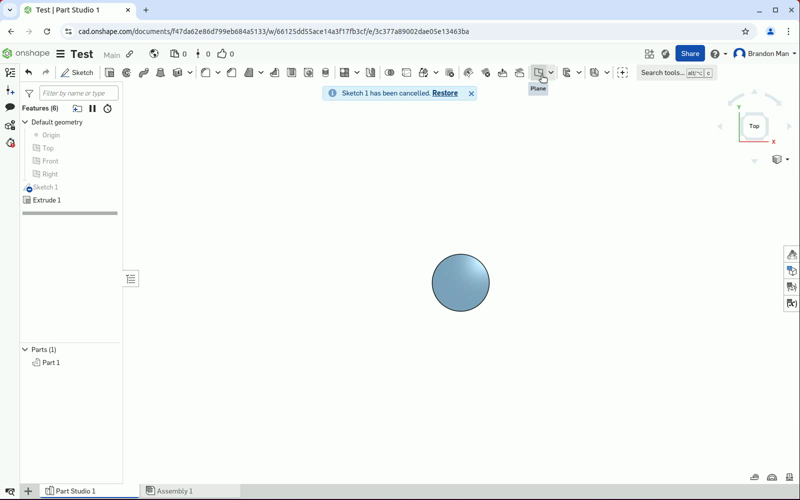
click(541, 75)
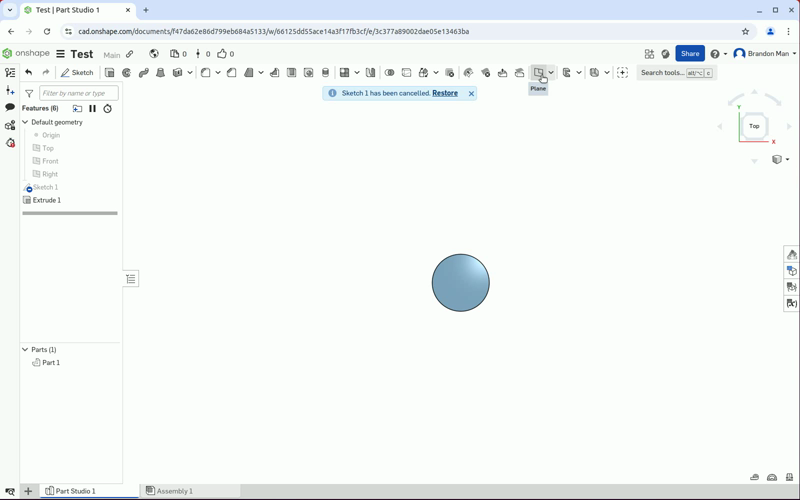
mouse_move(73, 150)
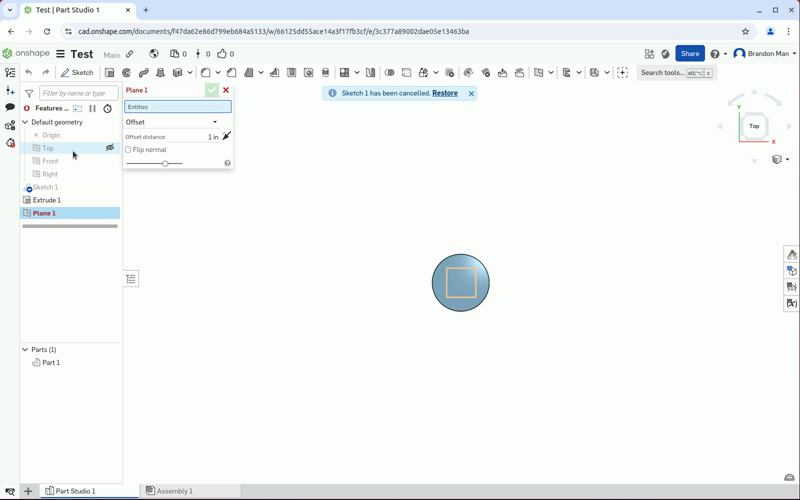
click(73, 150)
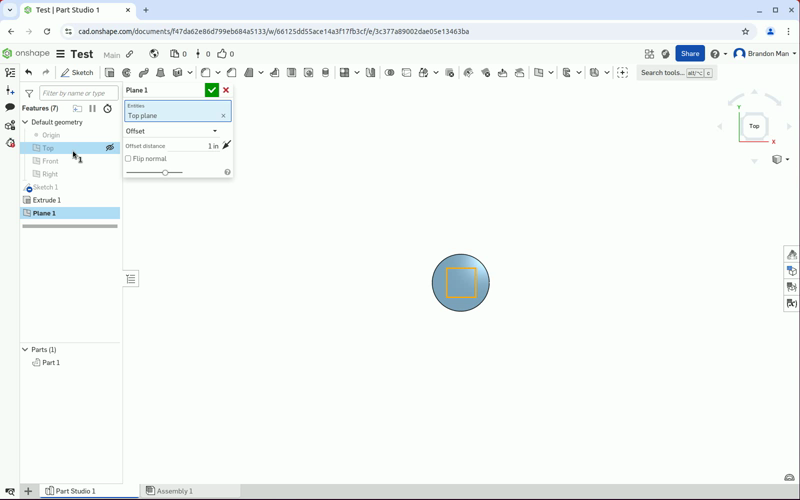
key(tab, 2)
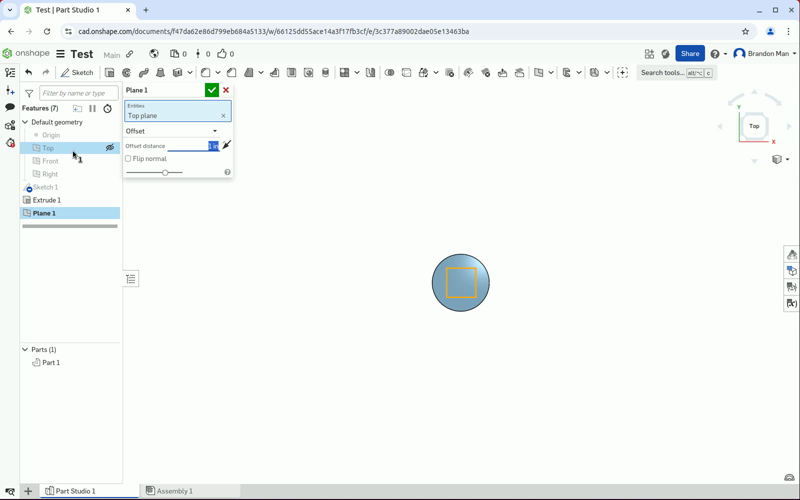
text(1.91)
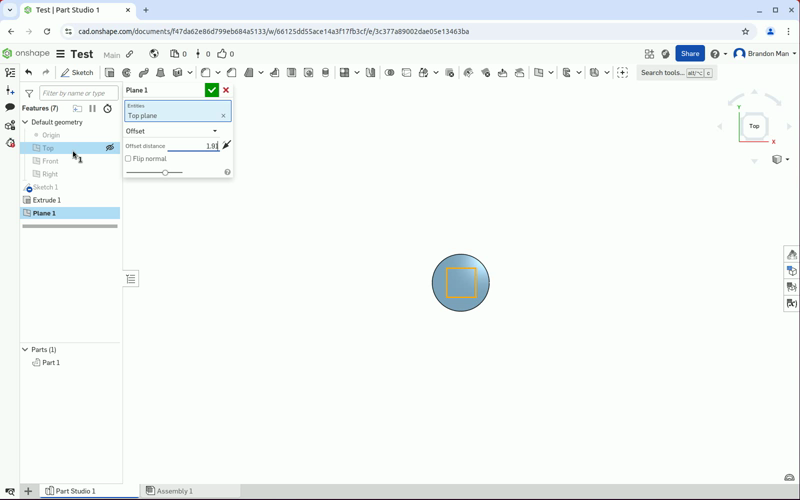
key(enter, 2)
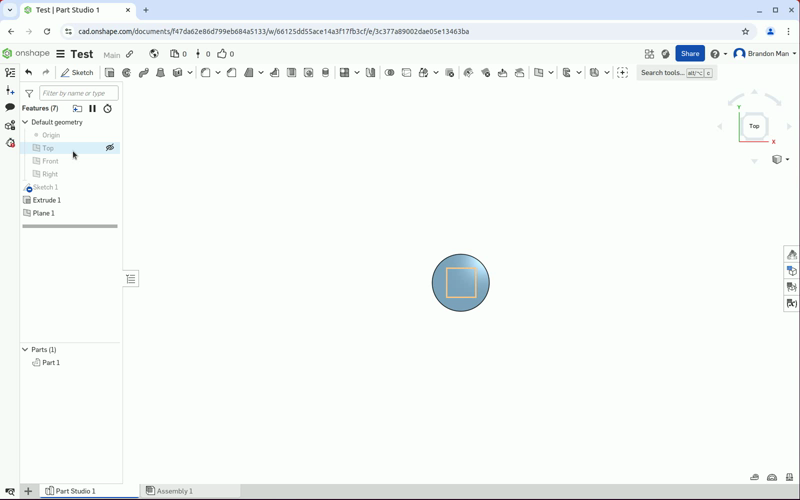
key(shift+s)
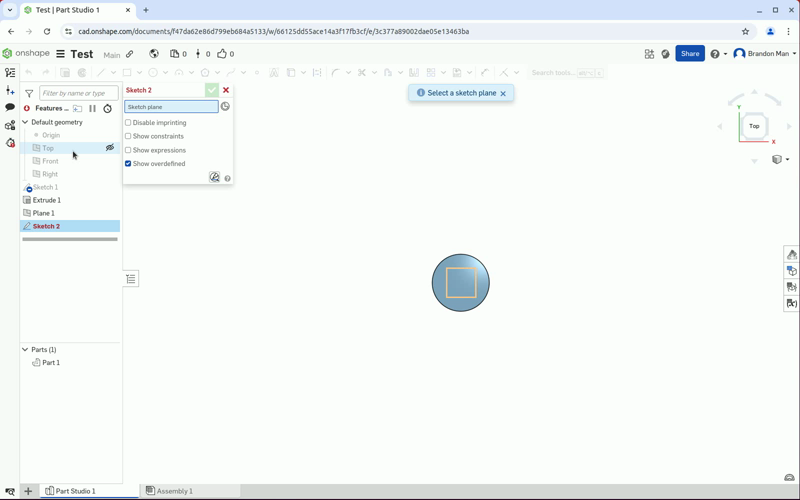
mouse_move(73, 215)
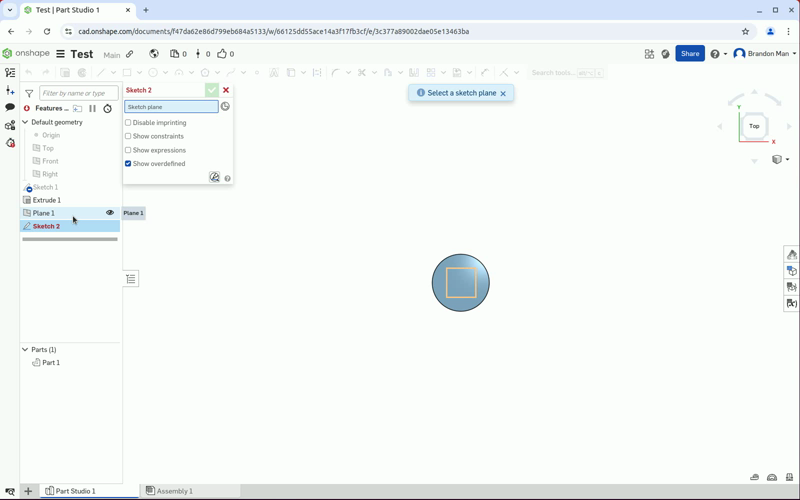
click(73, 215)
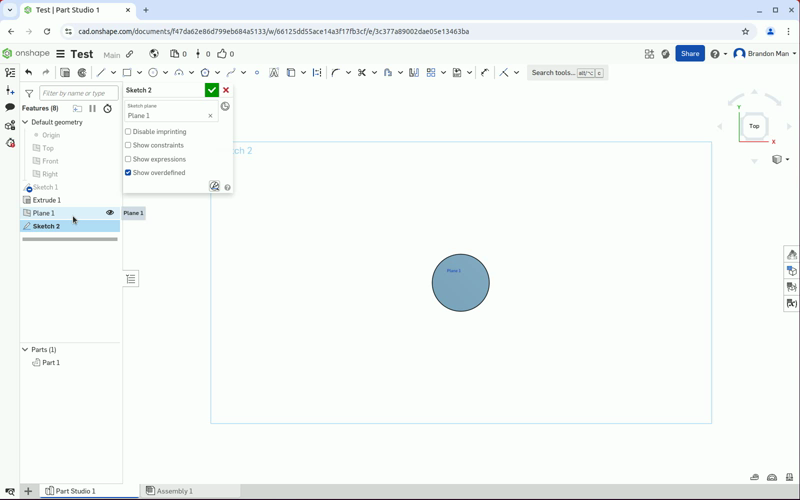
mouse_move(73, 352)
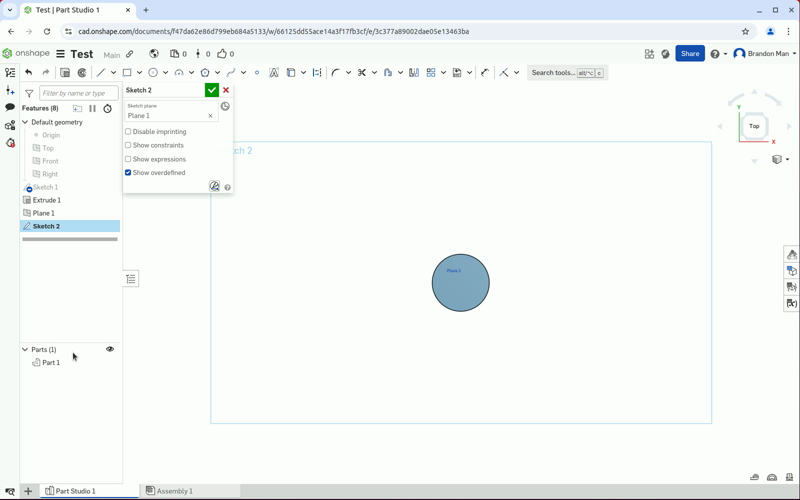
key(y)
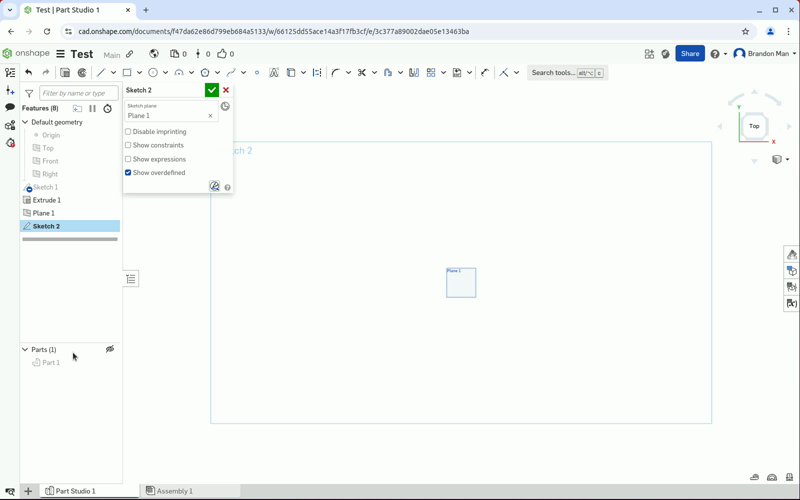
key(c)
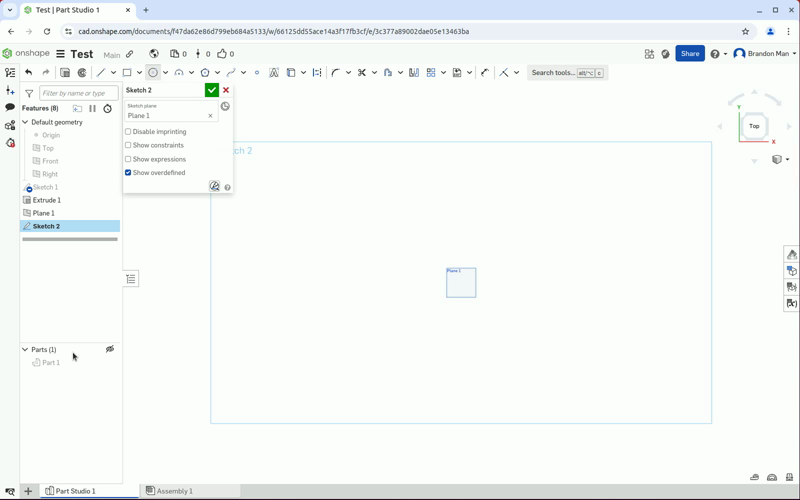
key_down(shift)
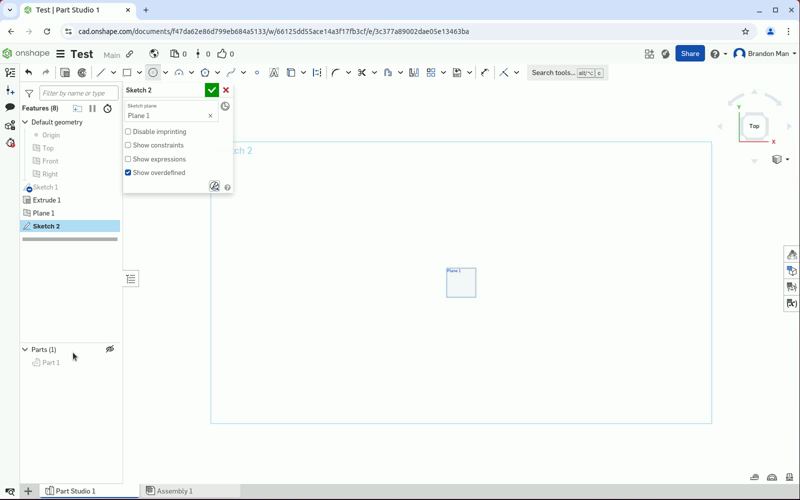
mouse_move(461, 282)
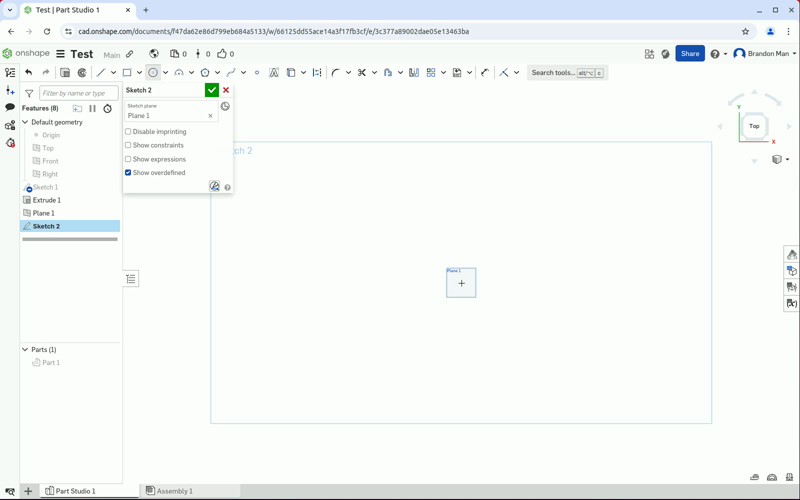
click(461, 282)
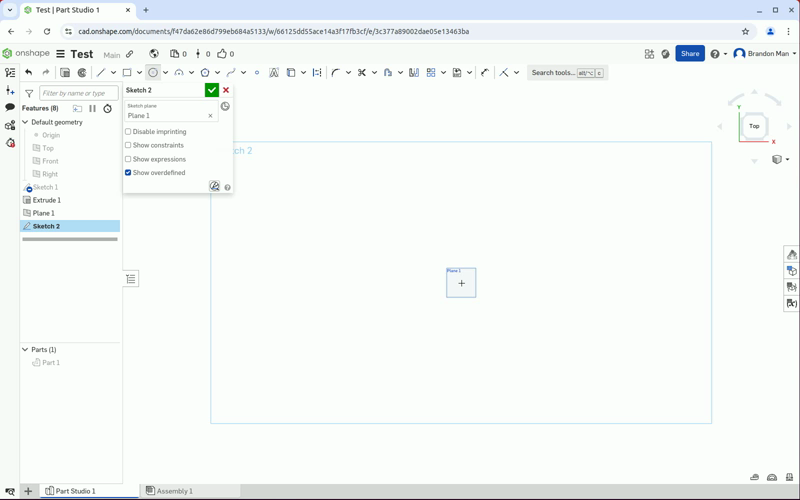
key_up(shift)
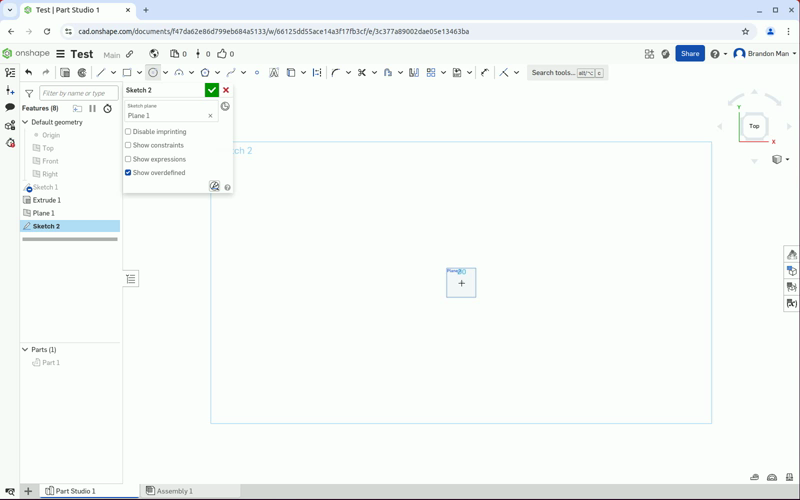
mouse_move(484, 282)
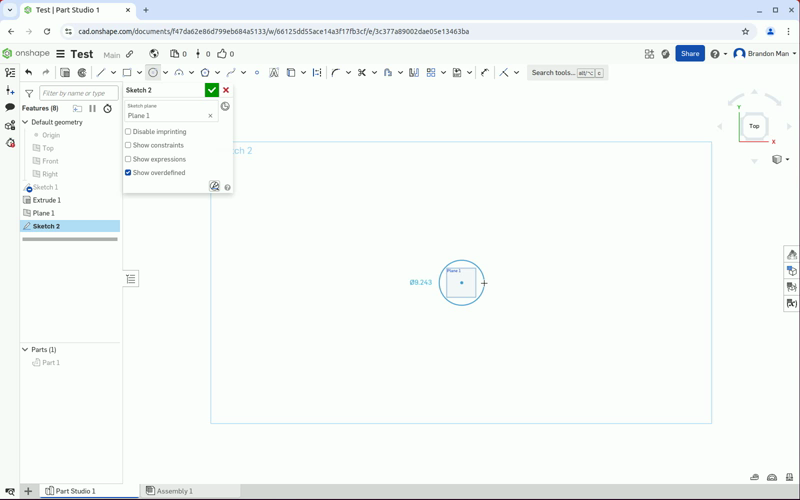
click(484, 282)
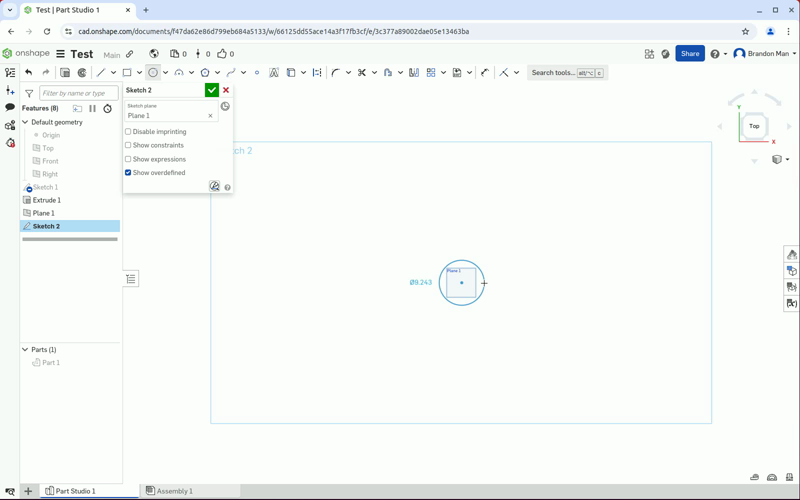
key(esc)
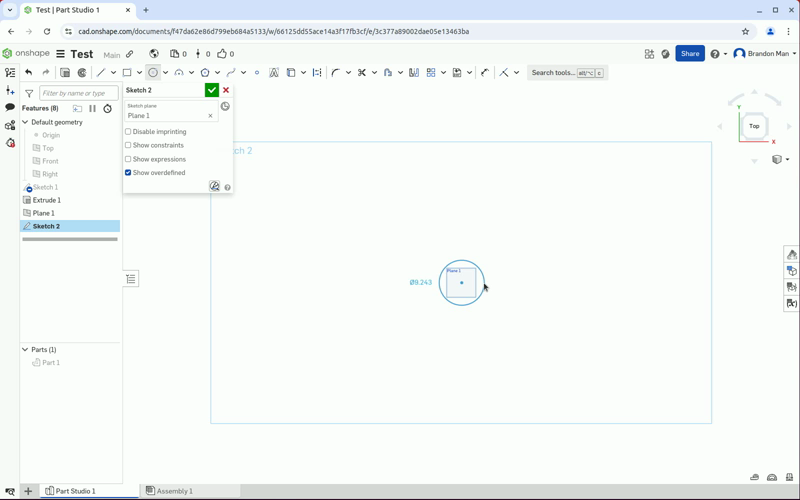
mouse_move(481, 290)
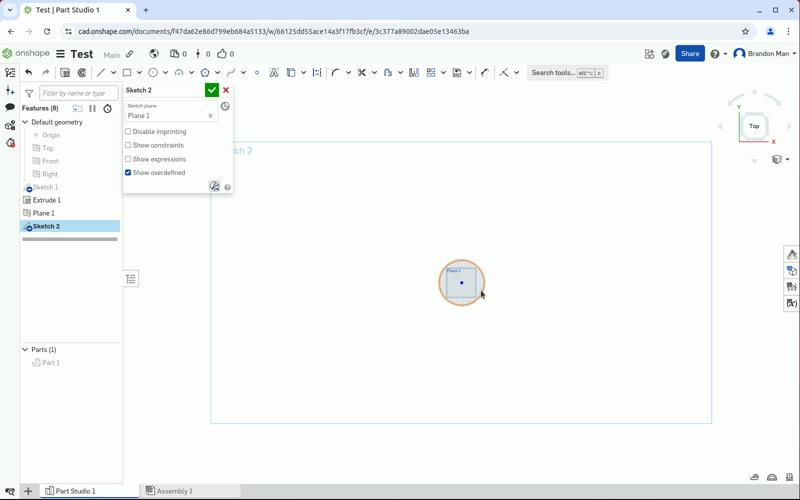
scroll(6)
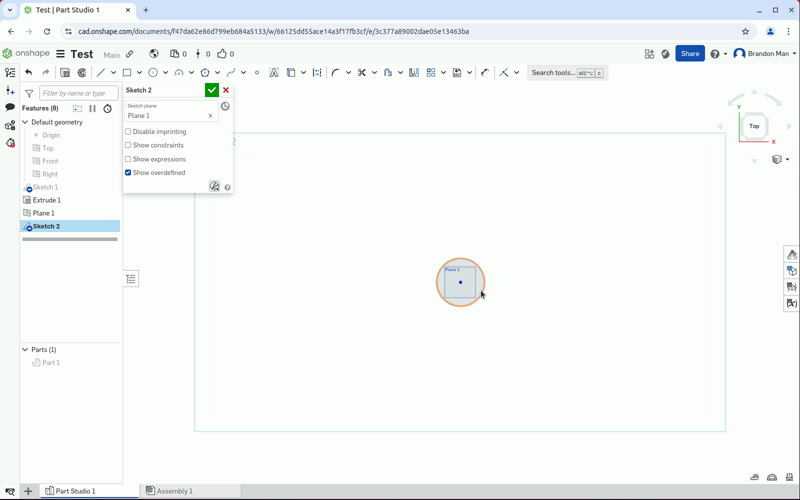
scroll(6)
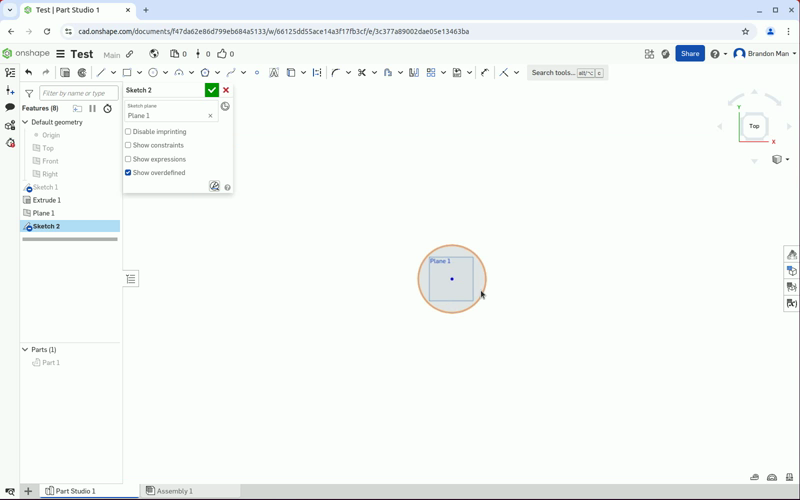
scroll(6)
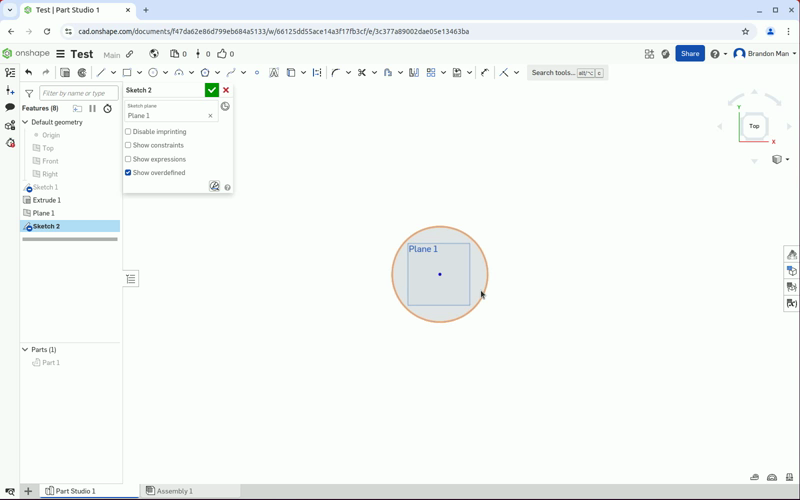
scroll(6)
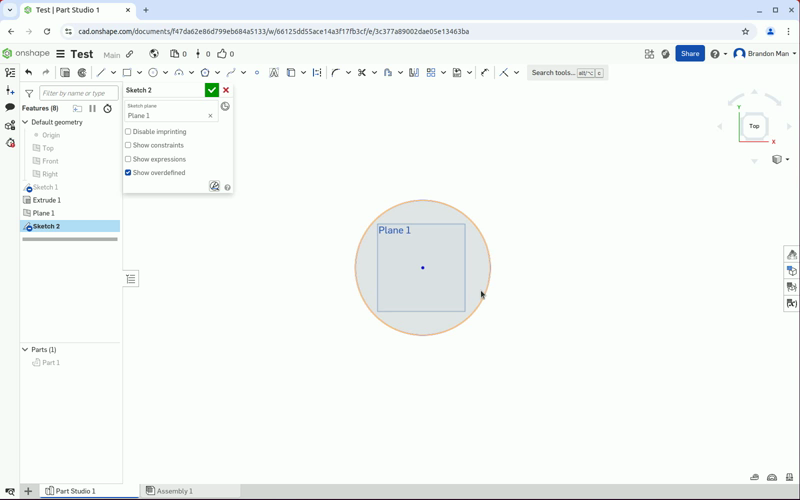
scroll(6)
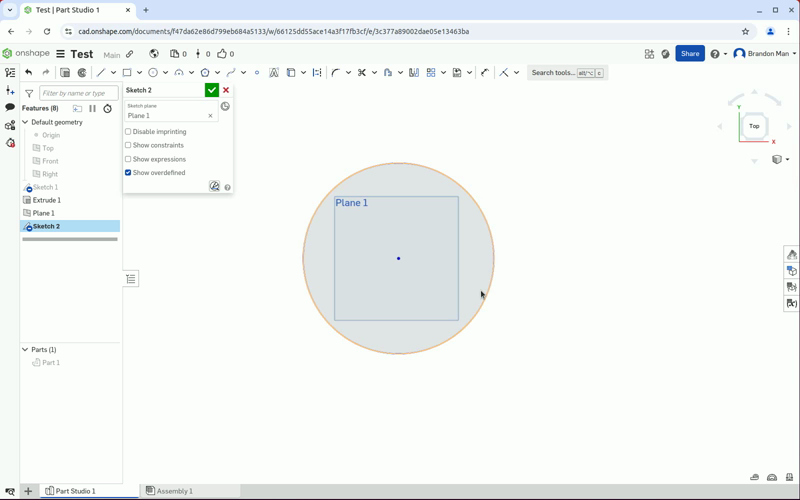
scroll(6)
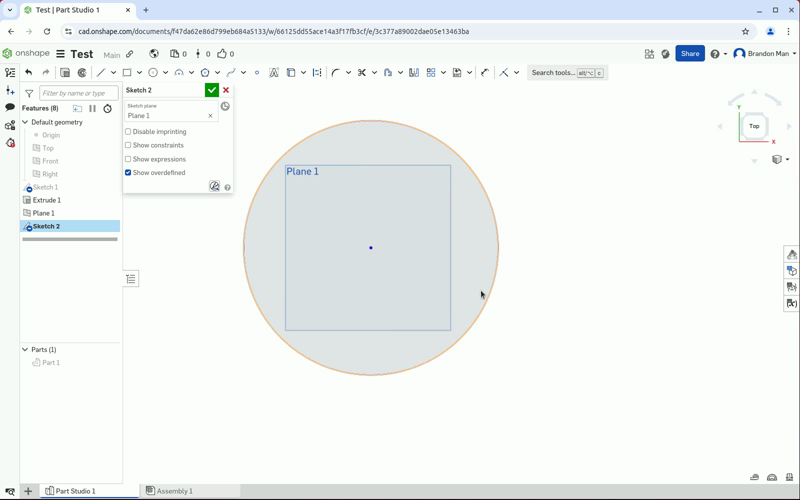
scroll(6)
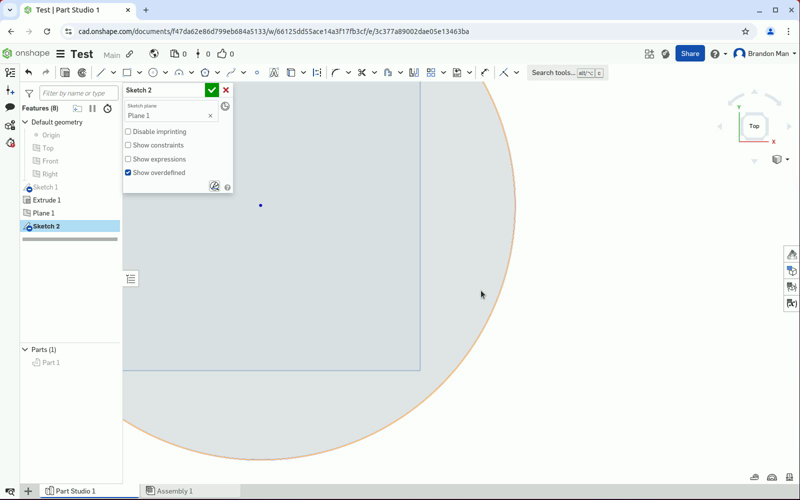
click(481, 290)
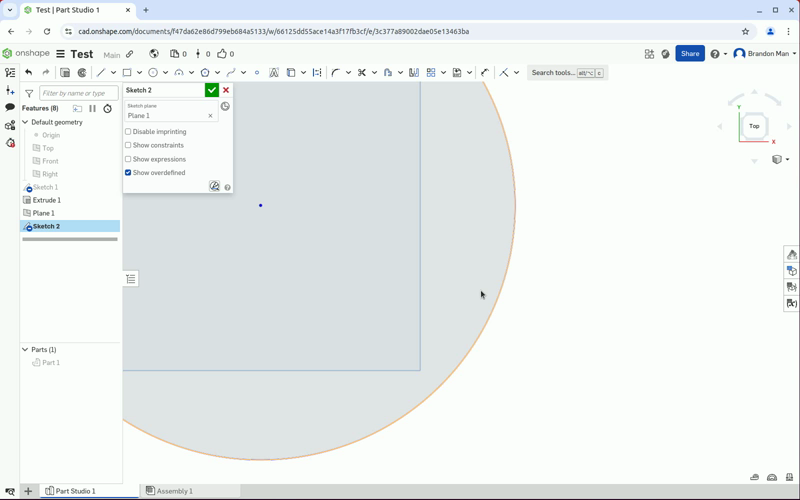
scroll(-6)
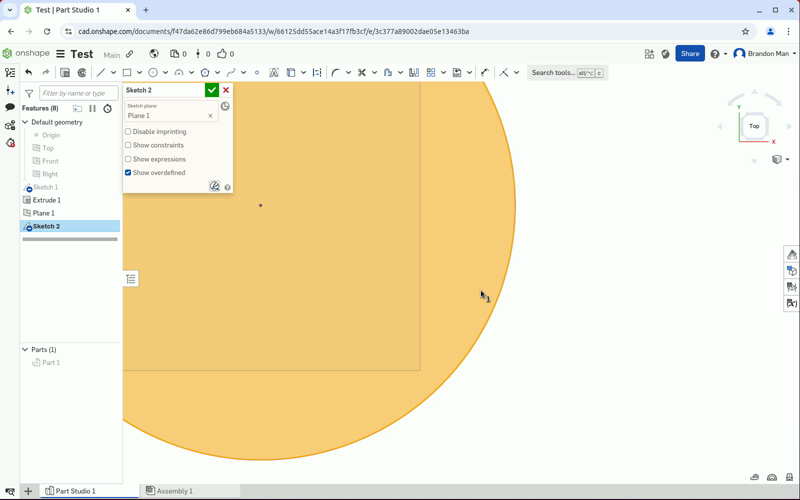
scroll(-6)
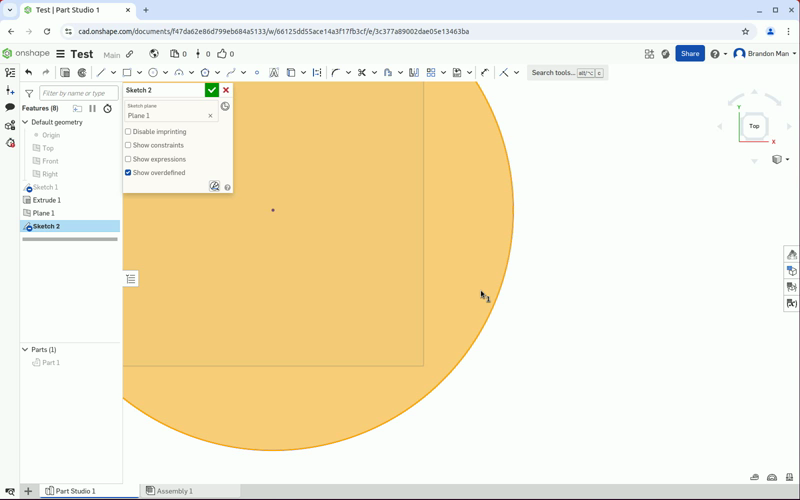
scroll(-6)
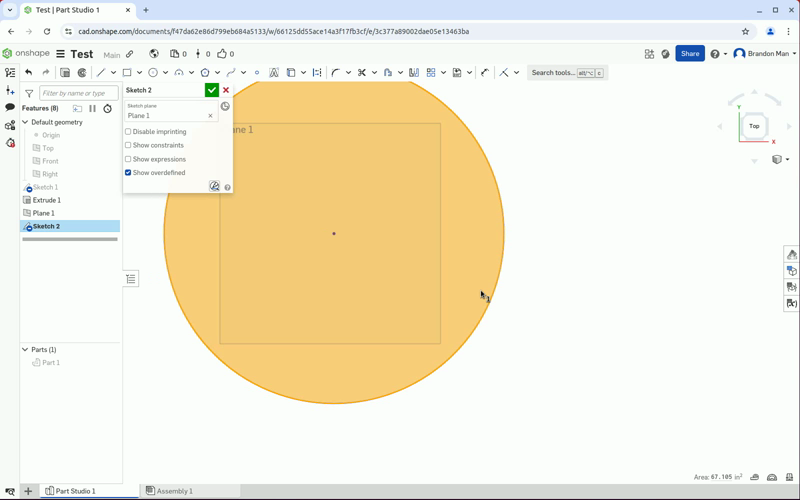
scroll(-6)
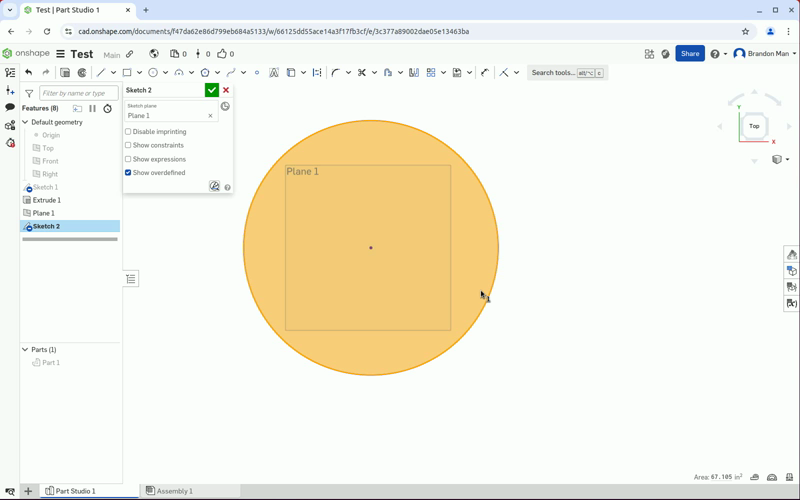
scroll(-6)
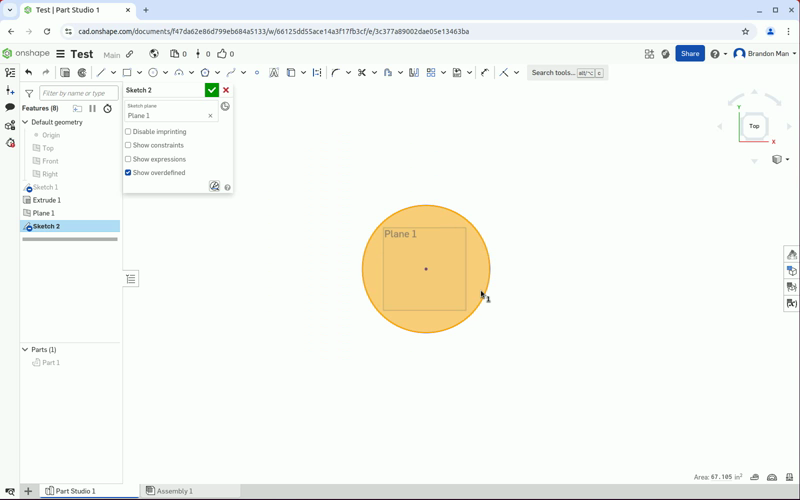
scroll(-6)
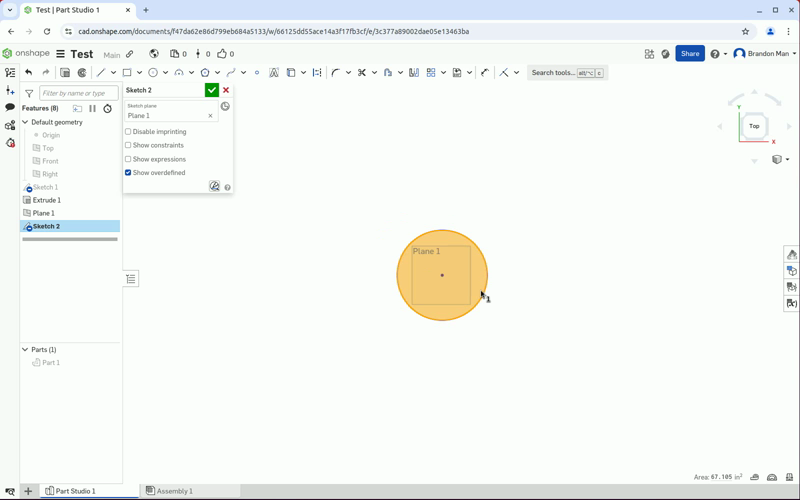
scroll(-6)
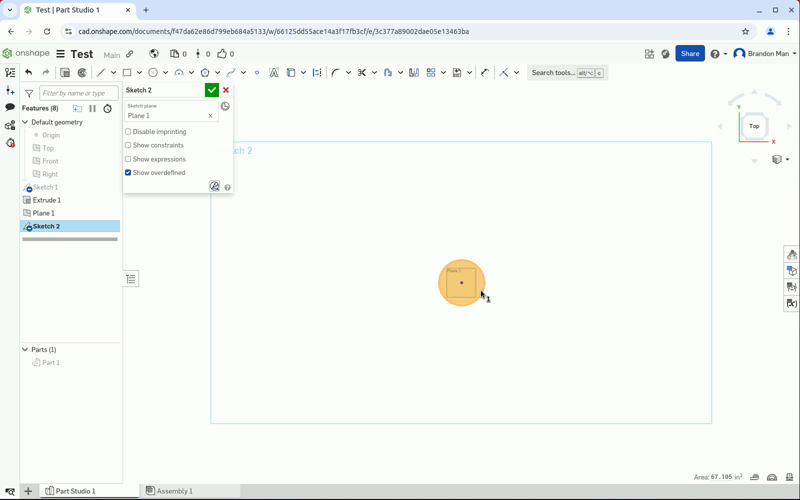
mouse_move(73, 352)
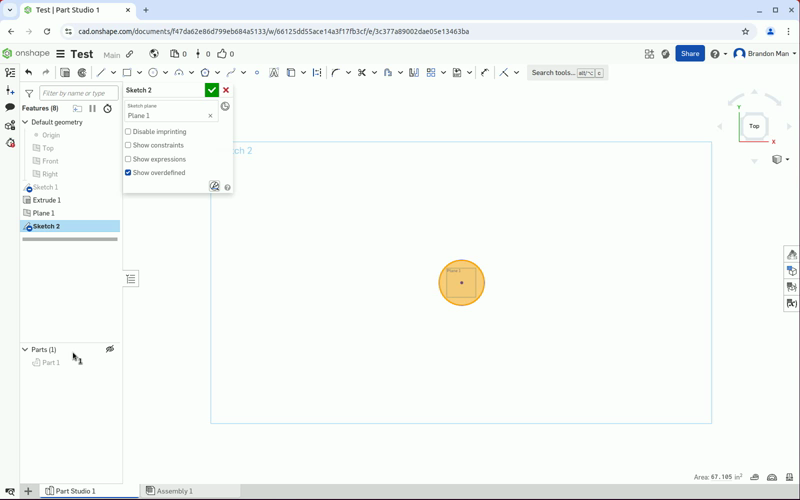
key(shift+y)
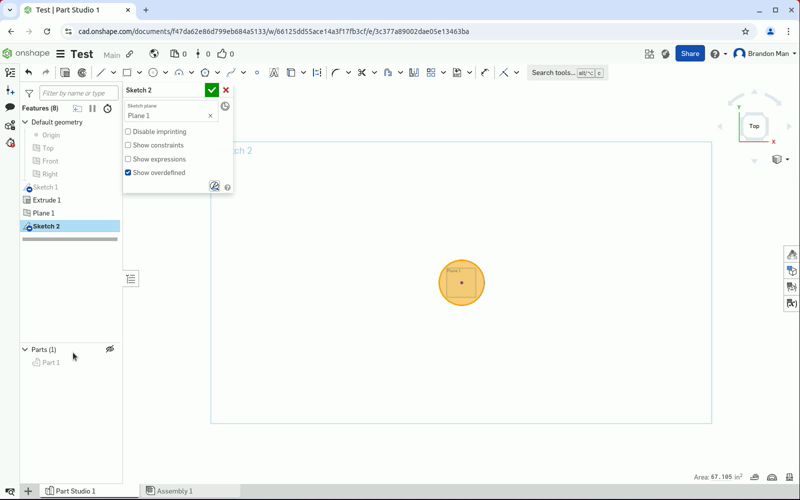
key(shift+e)
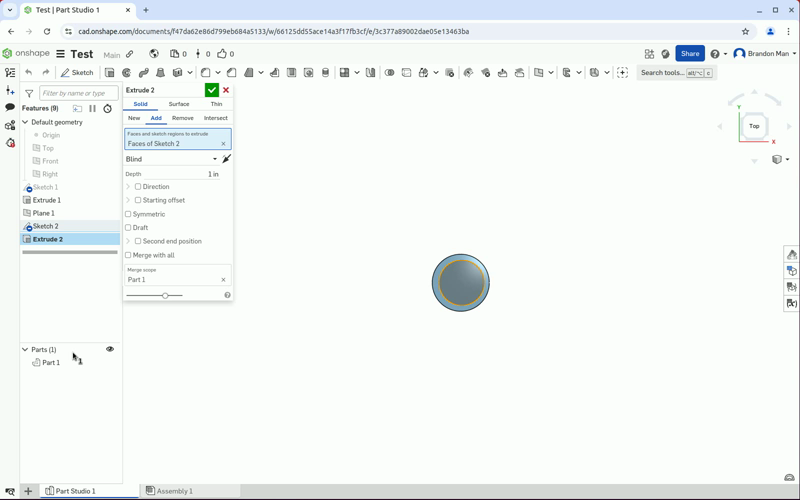
mouse_move(143, 106)
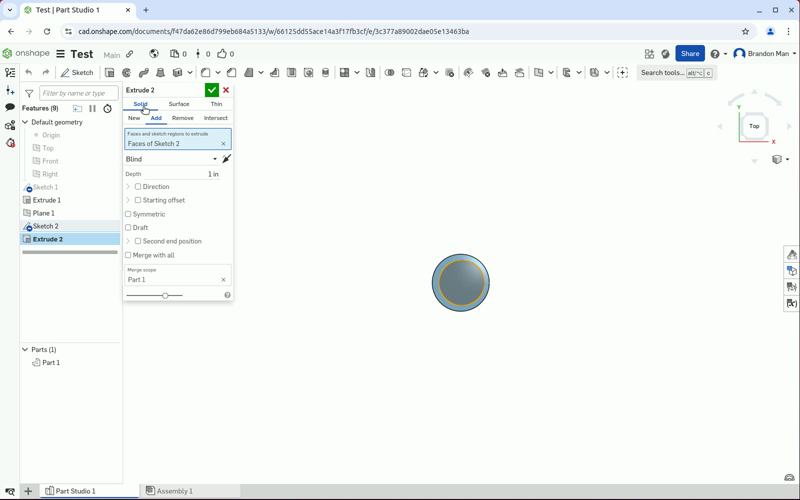
click(143, 106)
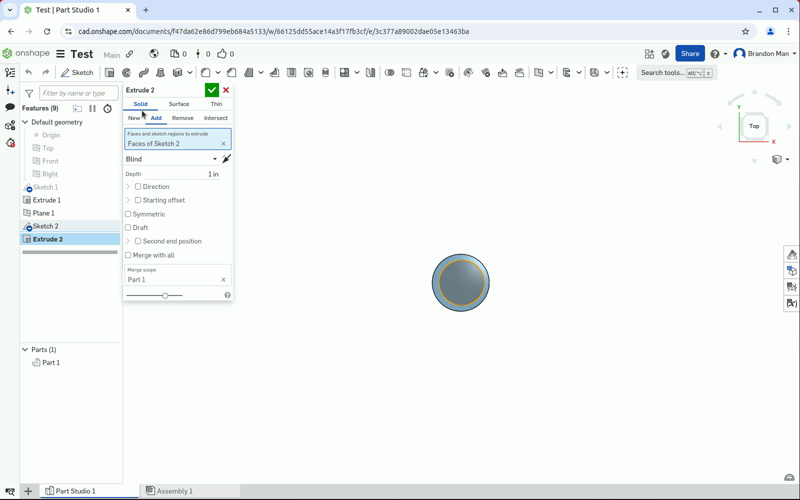
mouse_move(137, 120)
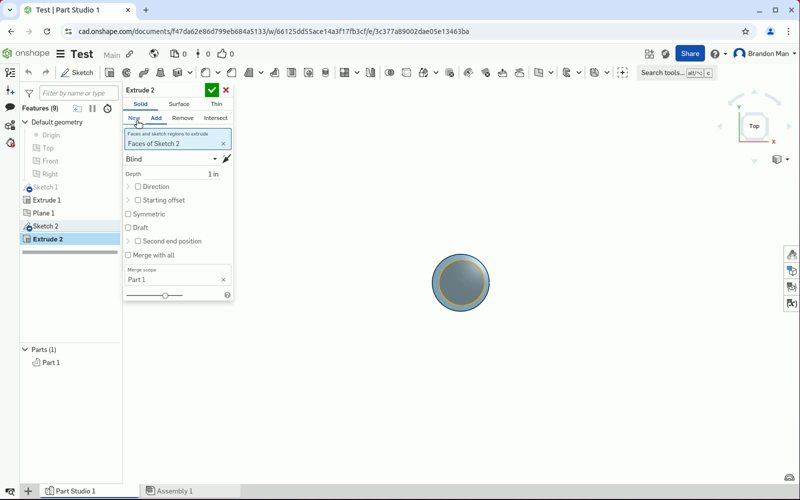
click(137, 120)
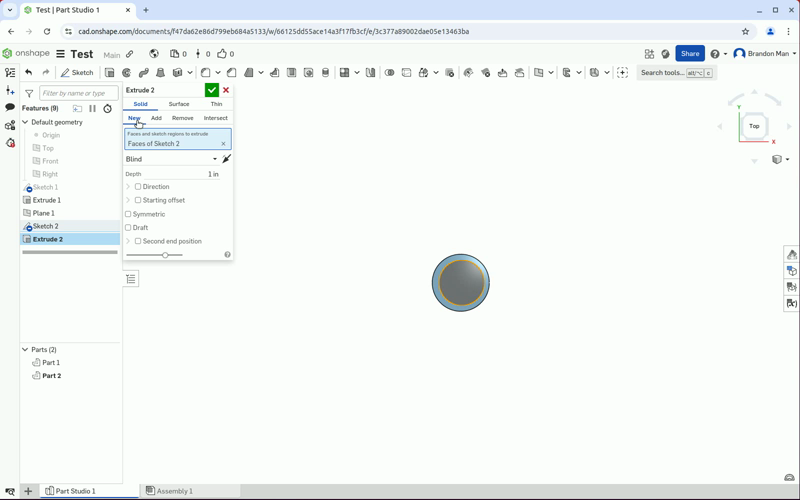
key(tab, 4)
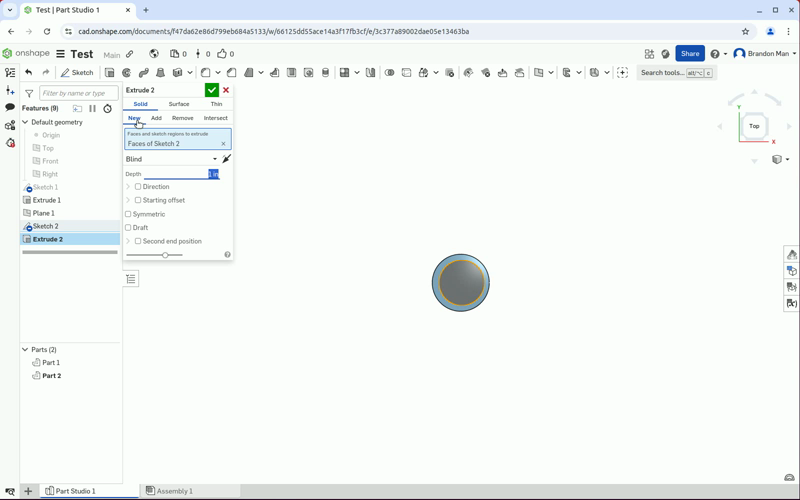
text(15.165)
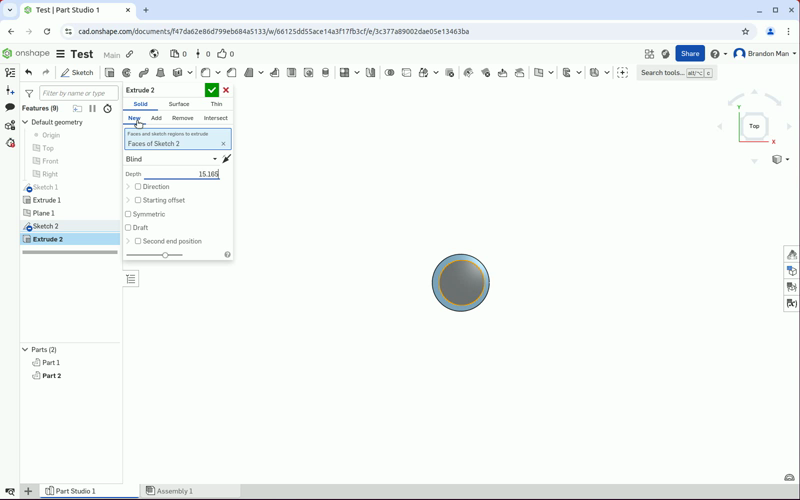
key(enter)
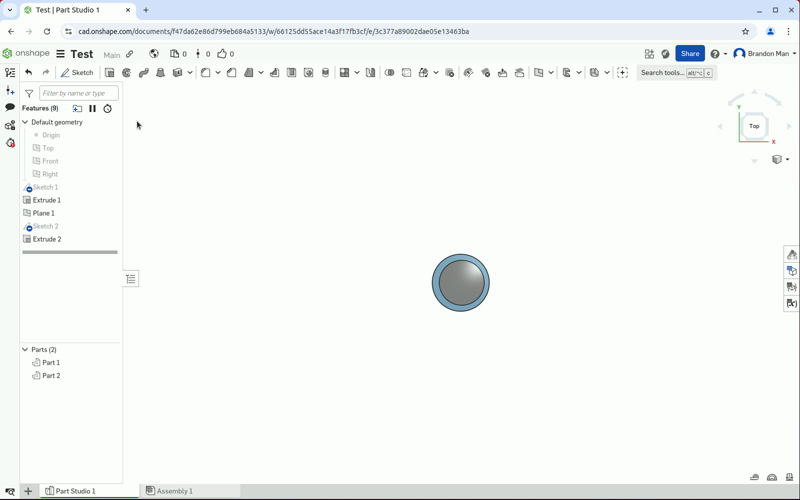
key(shift+h)
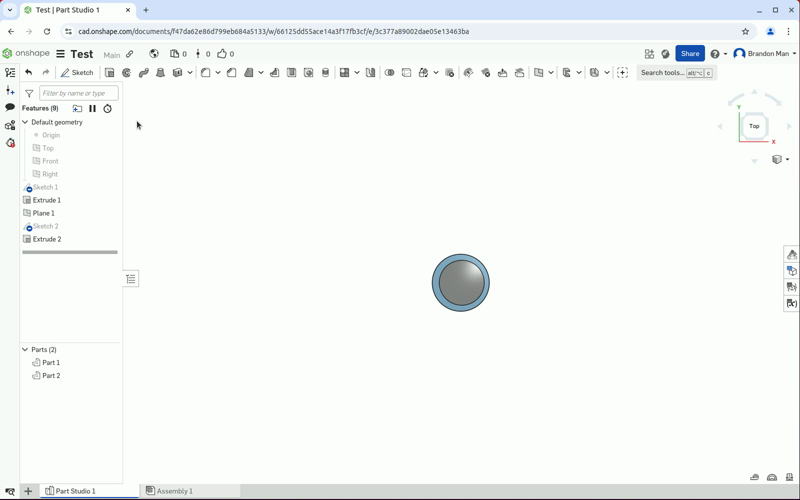
key(shift+h)
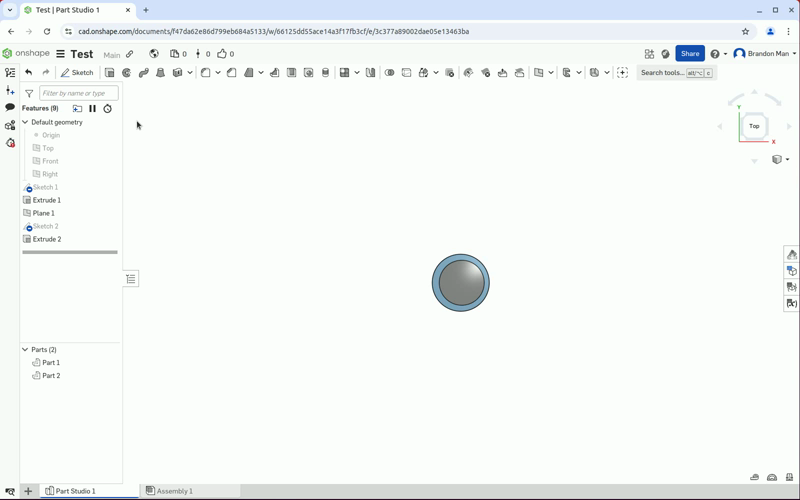
mouse_move(73, 189)
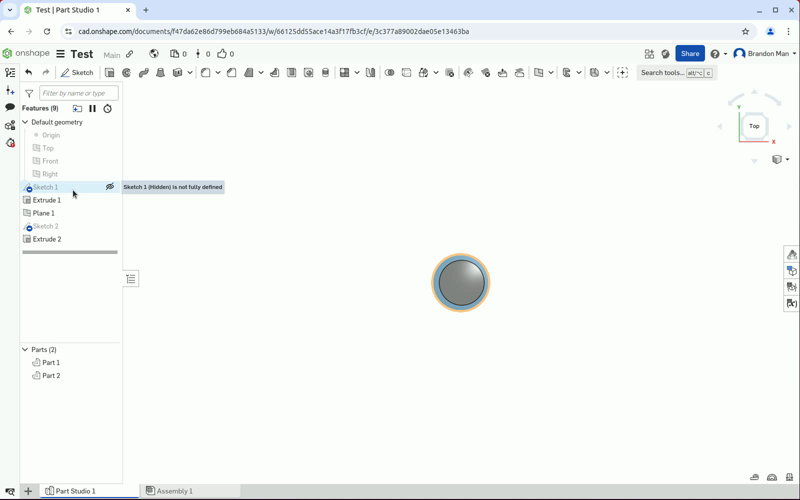
click(73, 189)
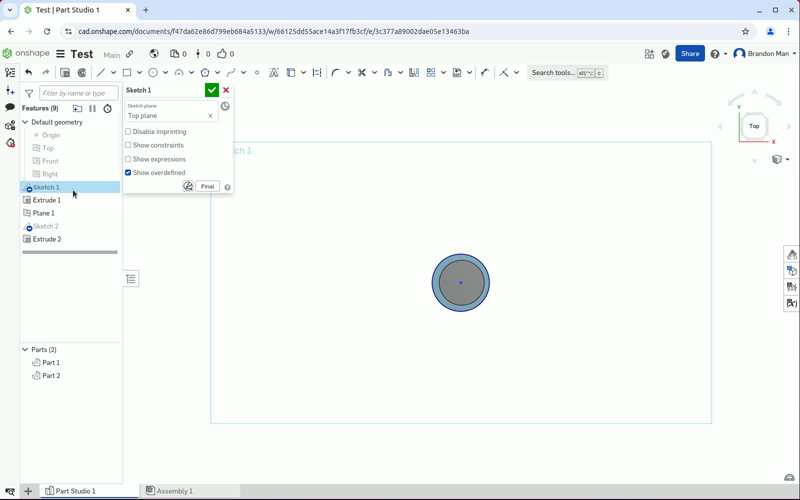
mouse_move(229, 92)
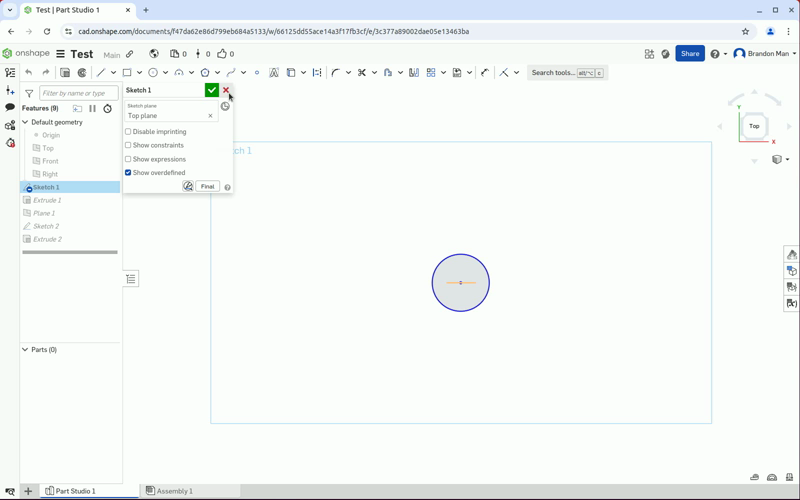
click(229, 92)
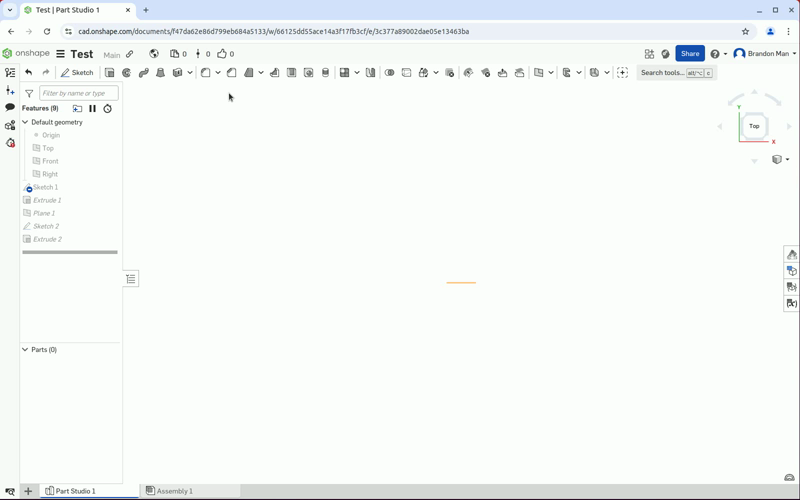
mouse_move(541, 75)
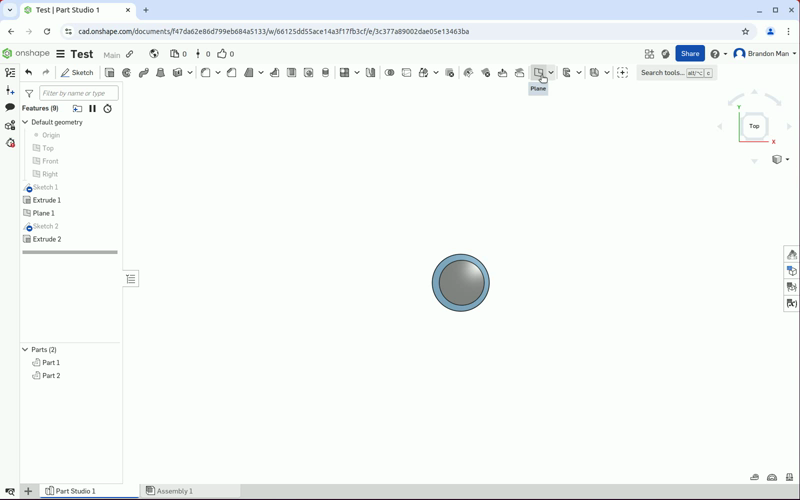
click(541, 75)
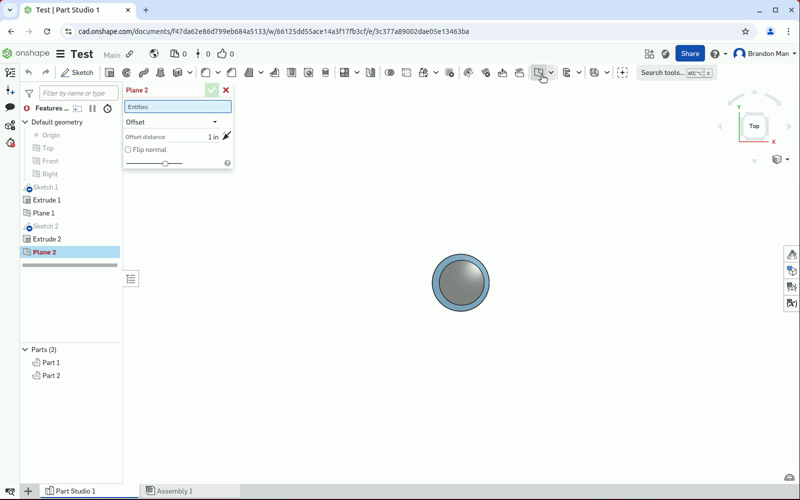
mouse_move(73, 150)
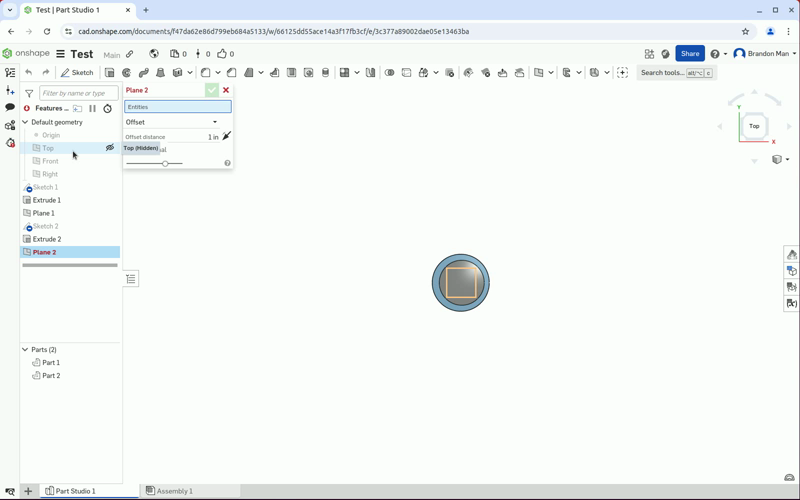
click(73, 150)
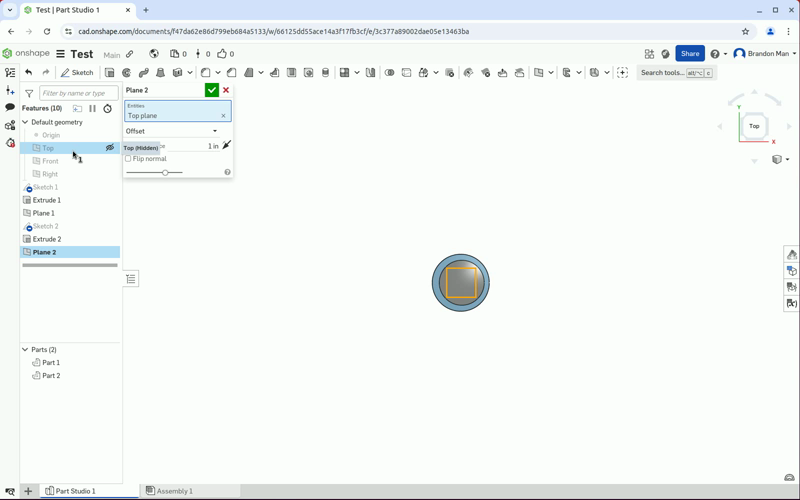
key(tab, 2)
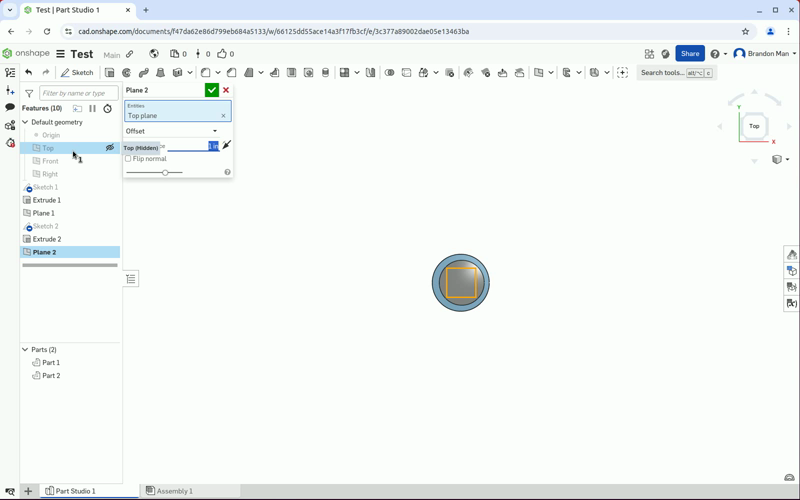
text(17.1)
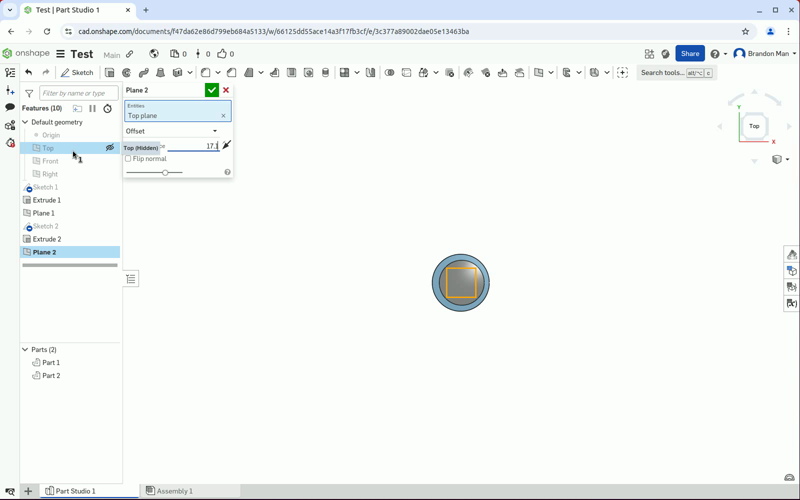
key(enter, 2)
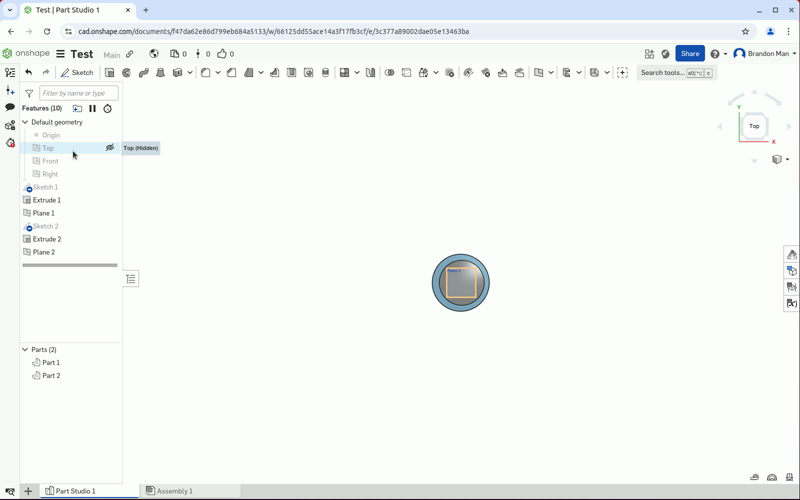
key(shift+s)
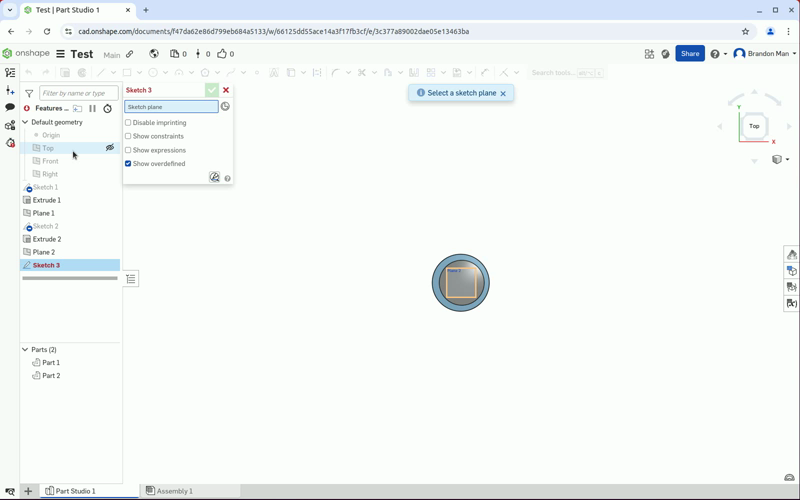
mouse_move(73, 254)
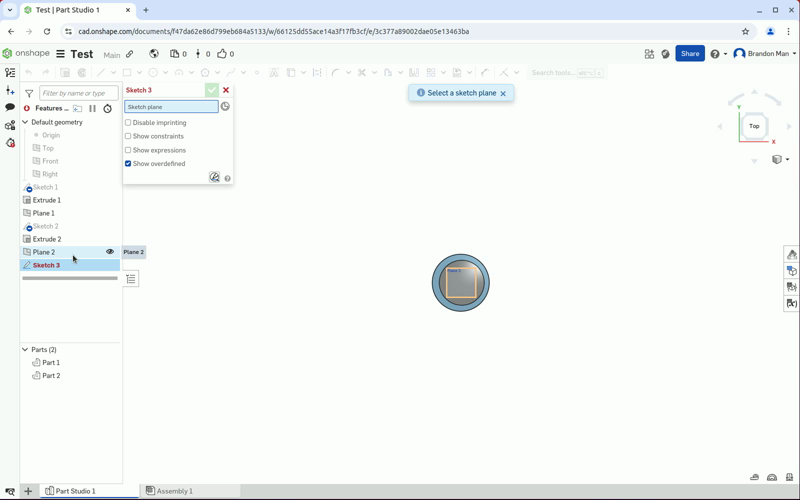
click(73, 254)
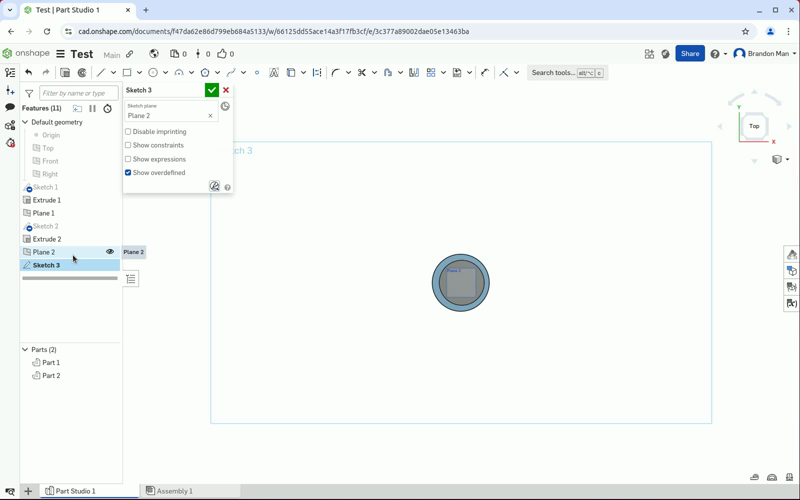
mouse_move(73, 352)
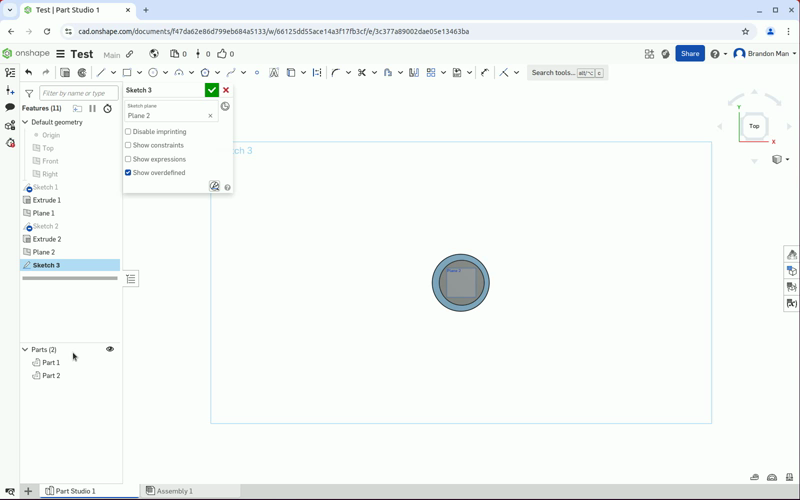
key(y)
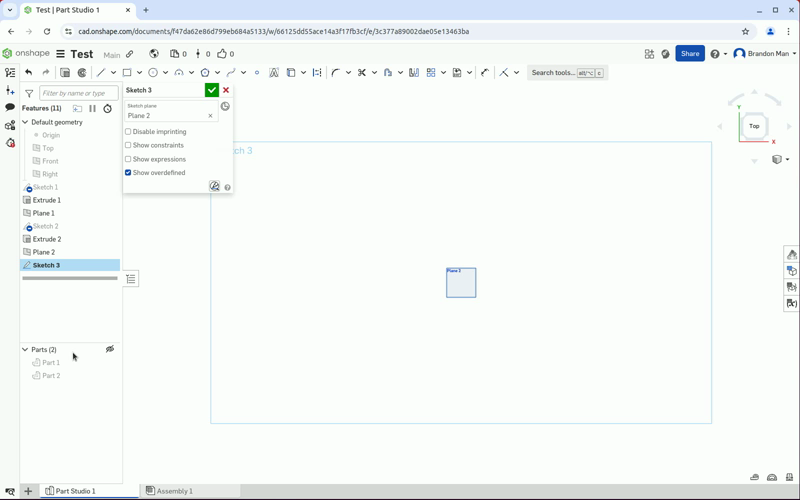
key(c)
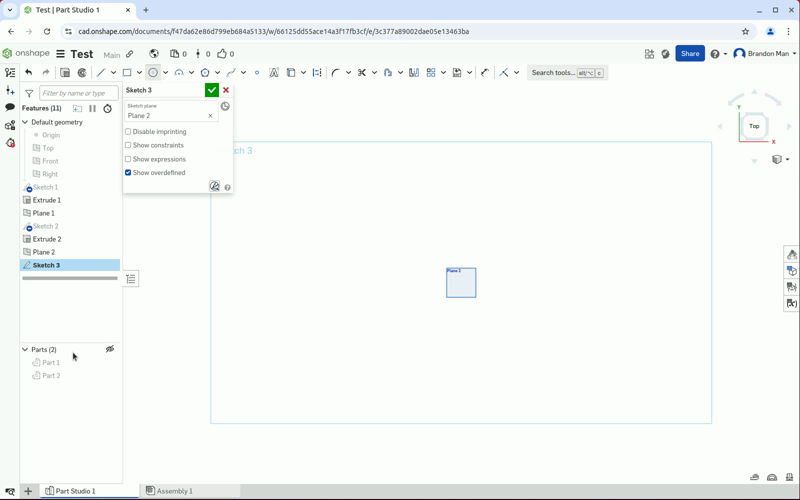
key_down(shift)
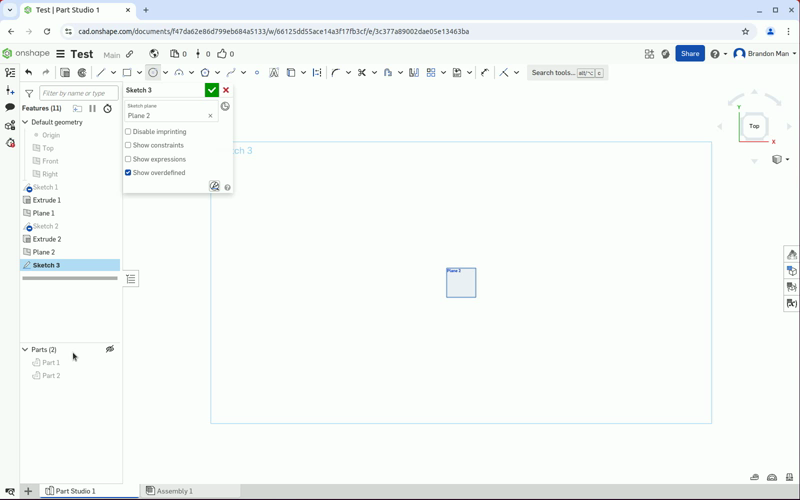
mouse_move(461, 282)
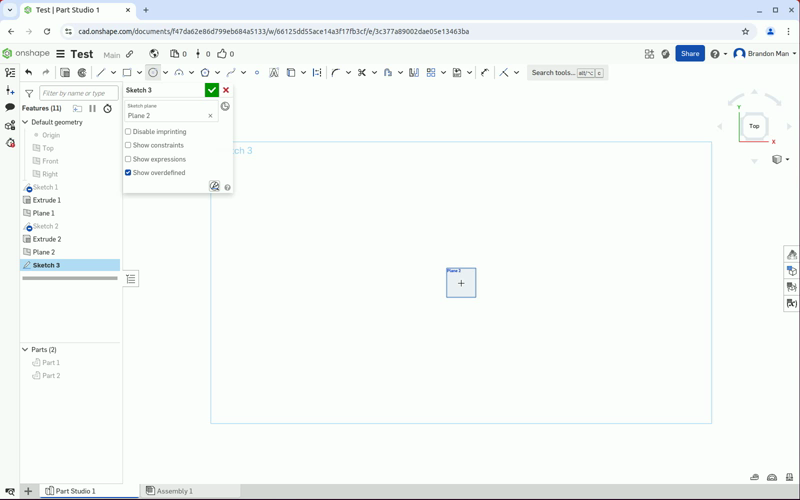
click(461, 282)
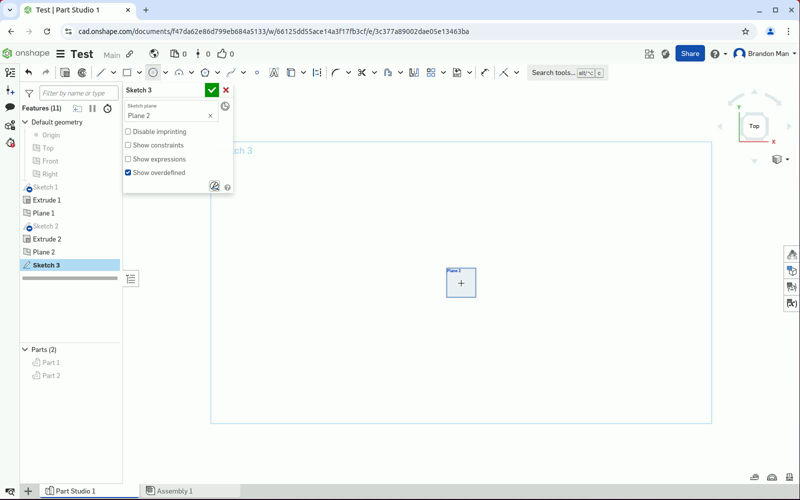
key_up(shift)
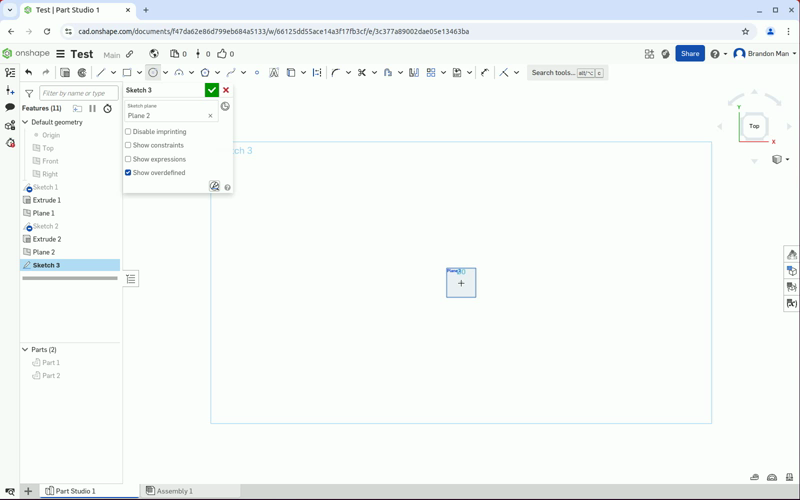
mouse_move(471, 282)
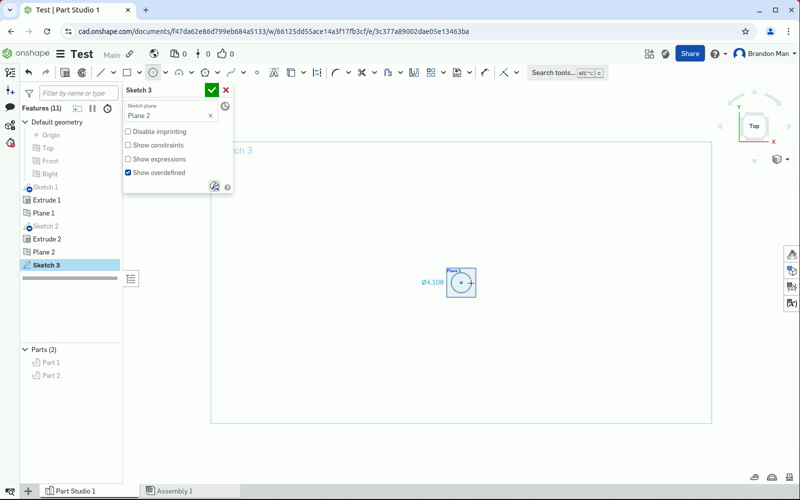
click(471, 282)
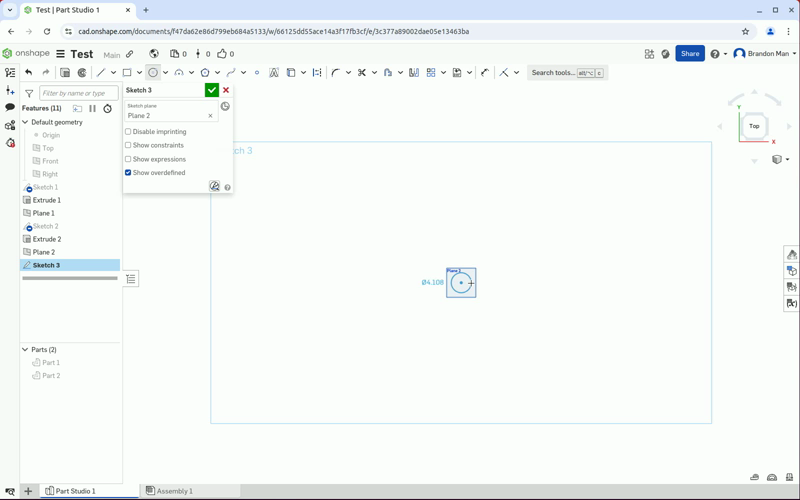
key(esc)
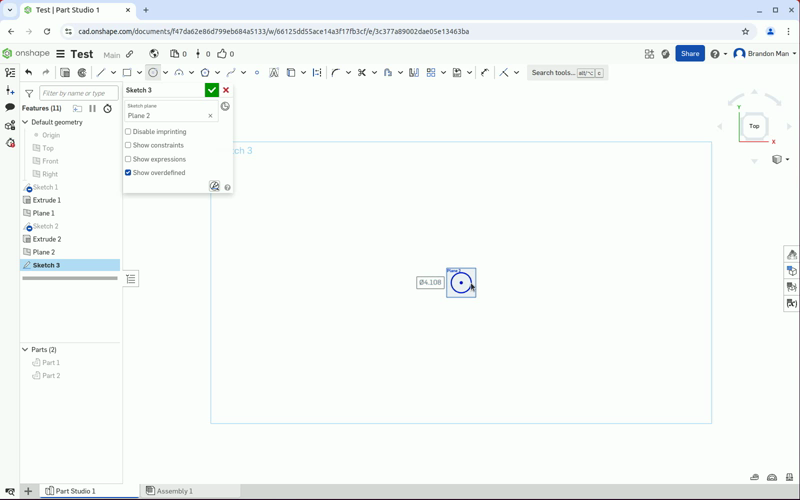
mouse_move(465, 280)
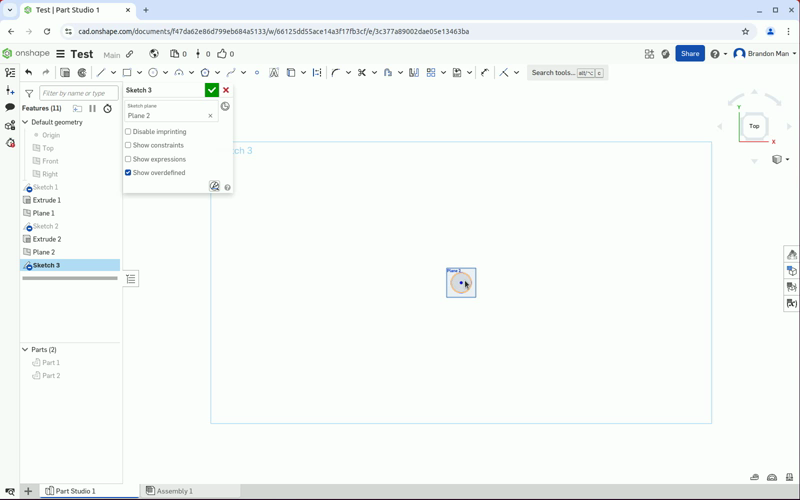
scroll(6)
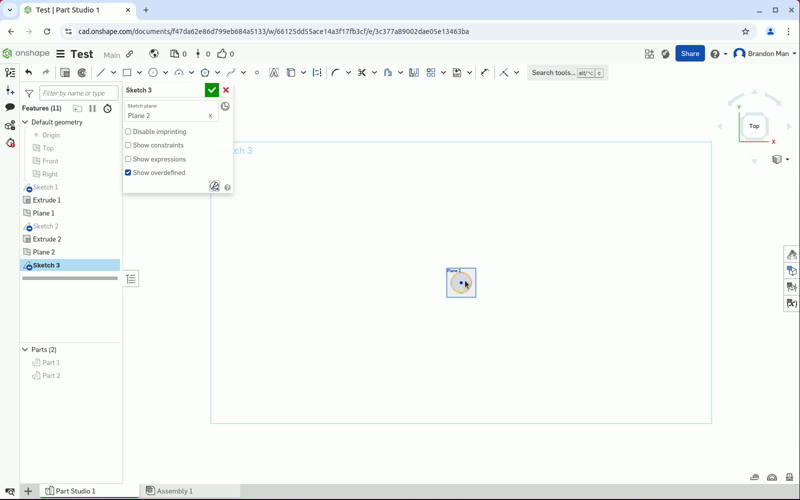
scroll(6)
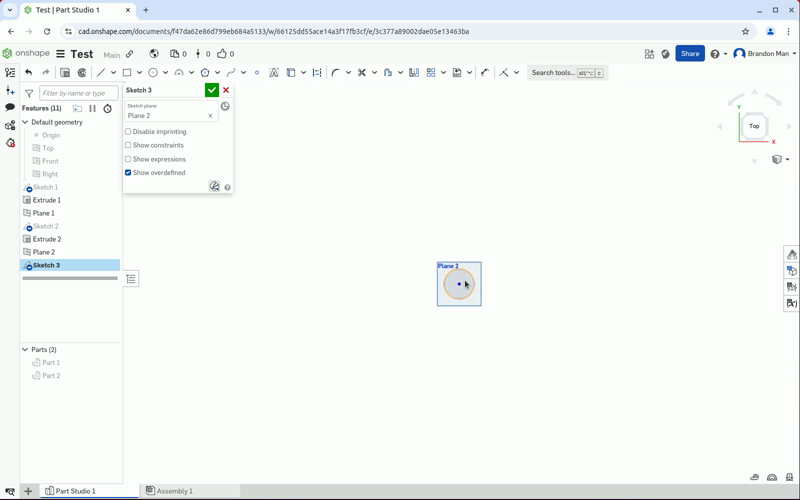
scroll(6)
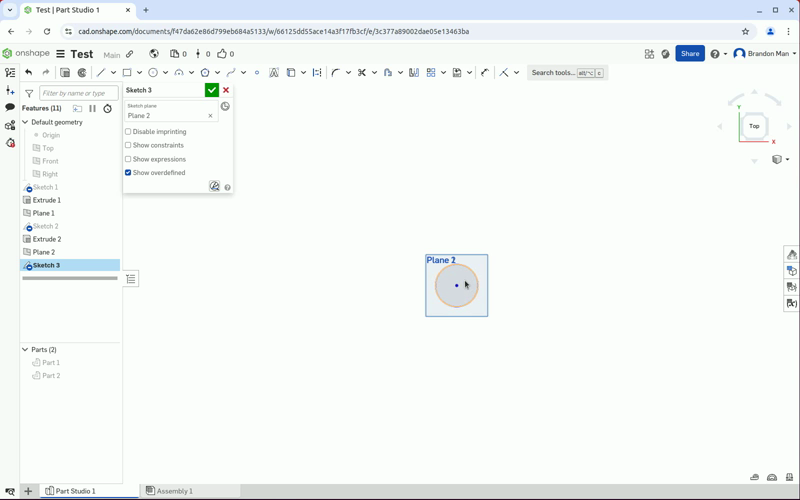
scroll(6)
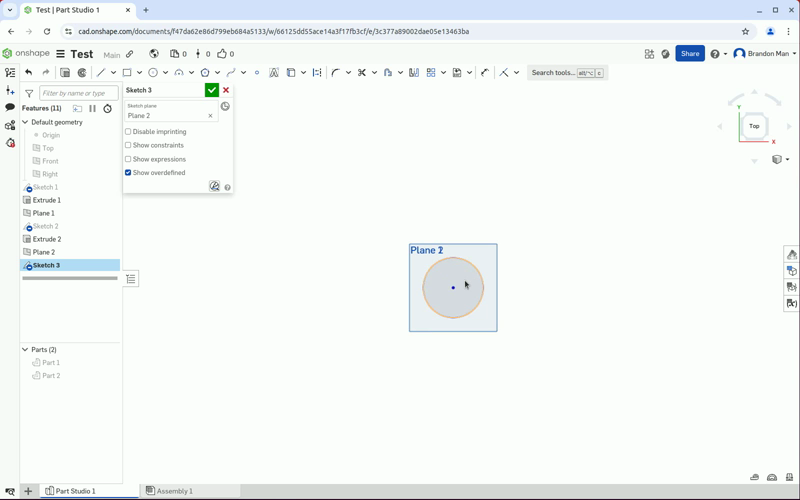
scroll(6)
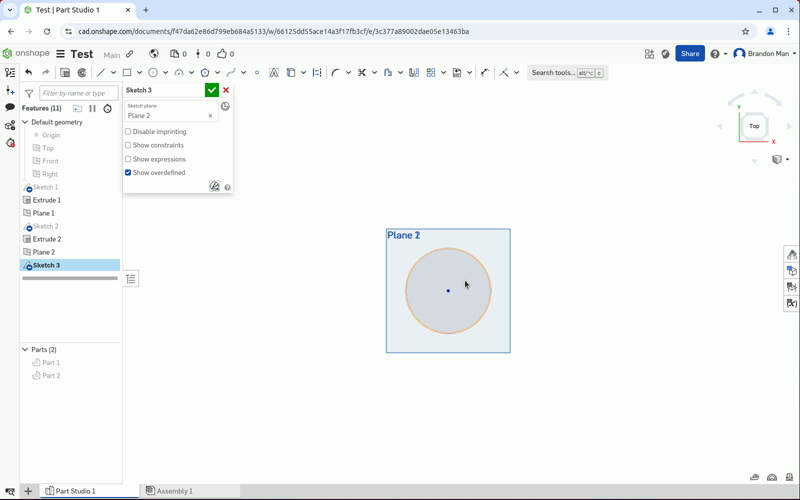
scroll(6)
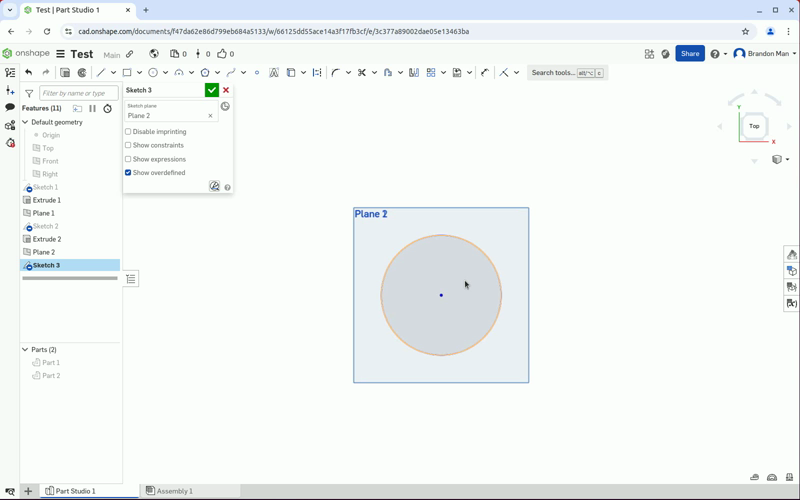
scroll(6)
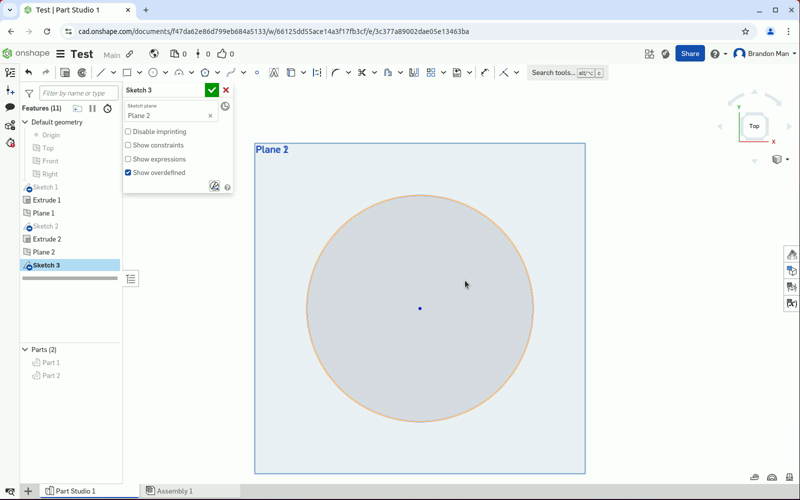
click(465, 280)
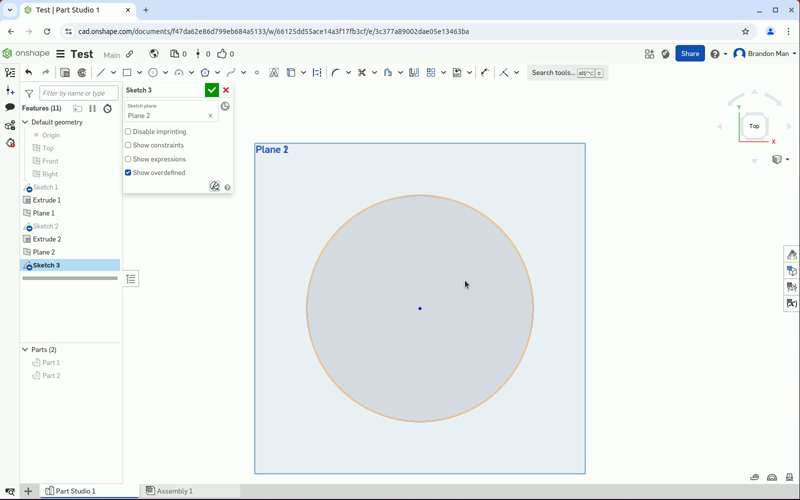
scroll(-6)
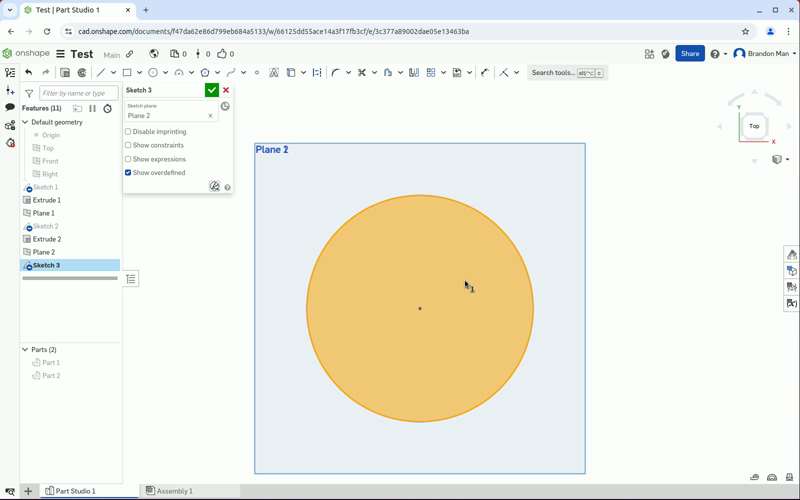
scroll(-6)
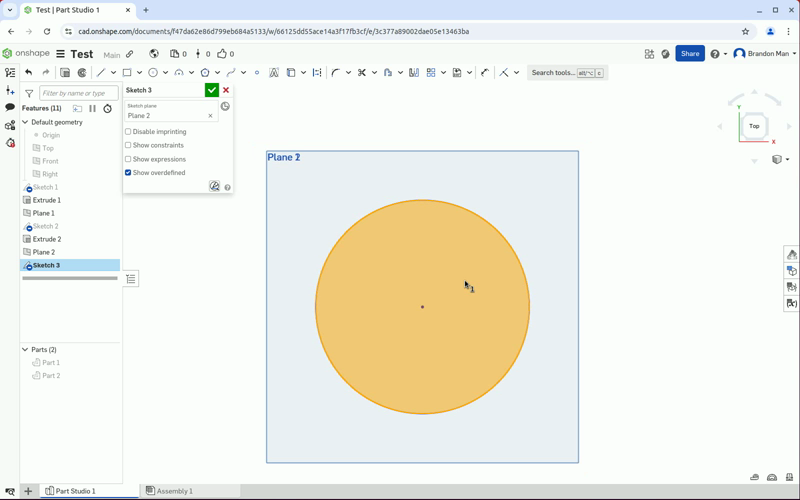
scroll(-6)
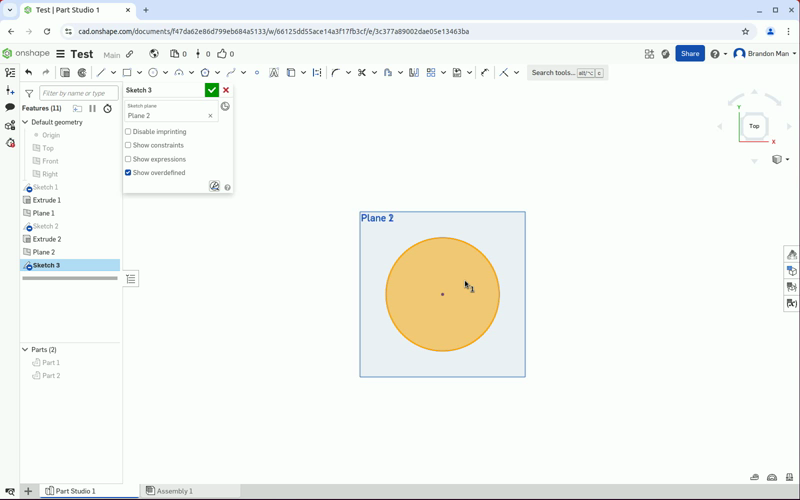
scroll(-6)
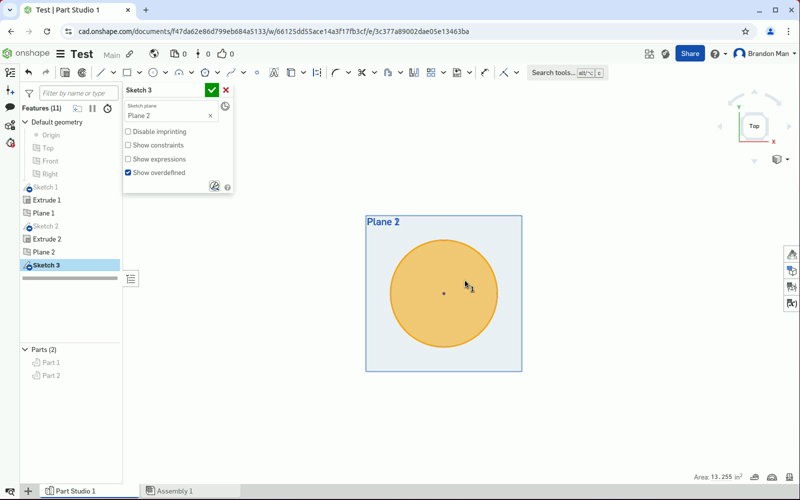
scroll(-6)
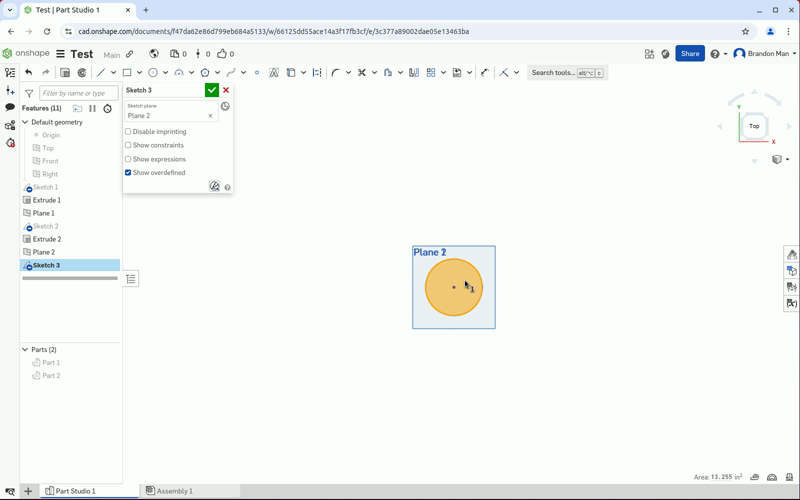
scroll(-6)
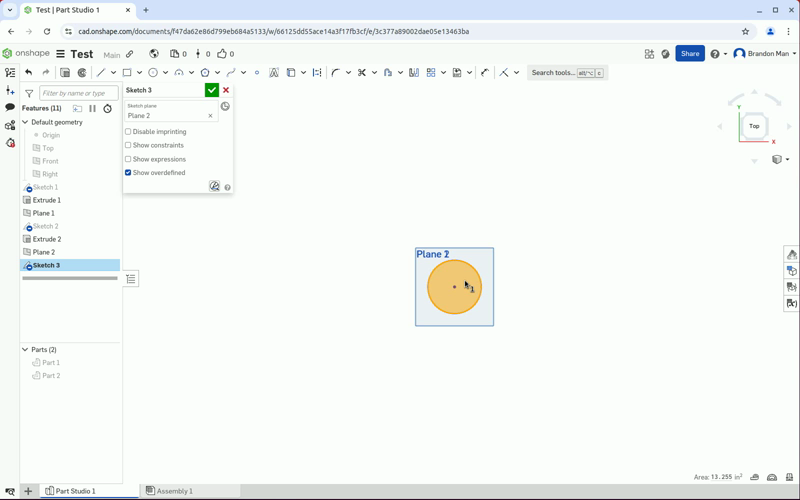
scroll(-6)
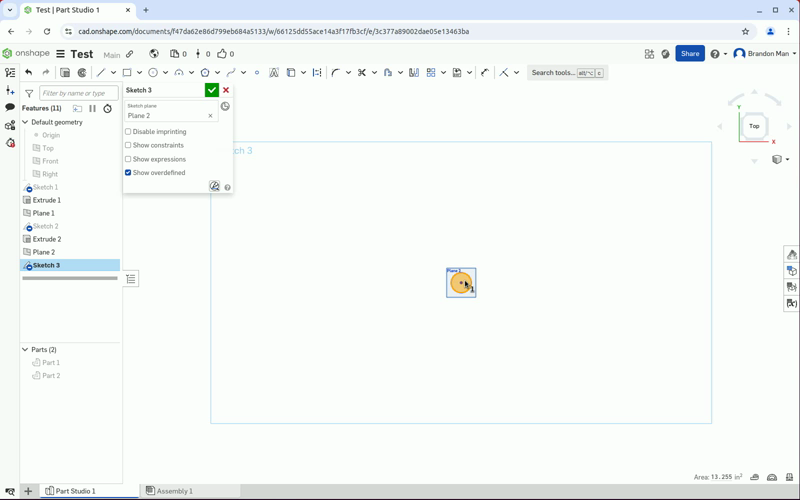
mouse_move(73, 352)
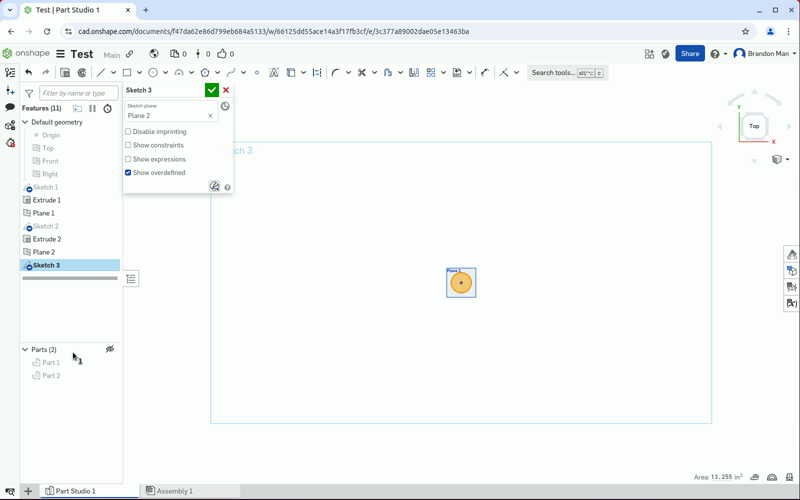
key(shift+y)
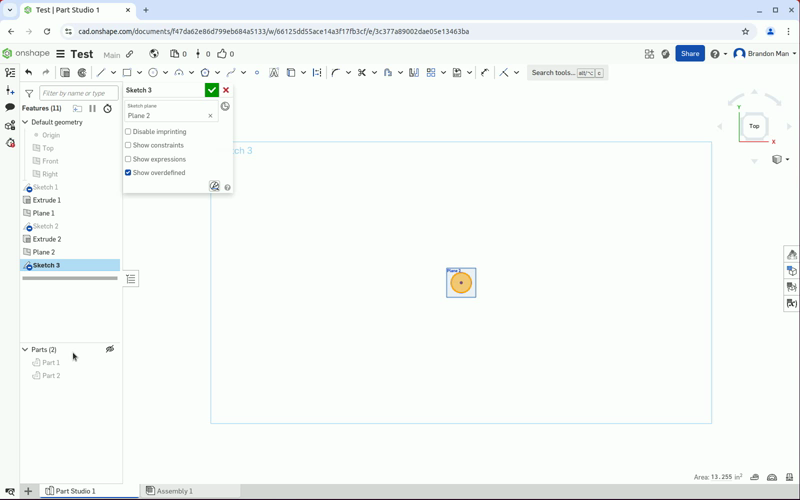
key(shift+e)
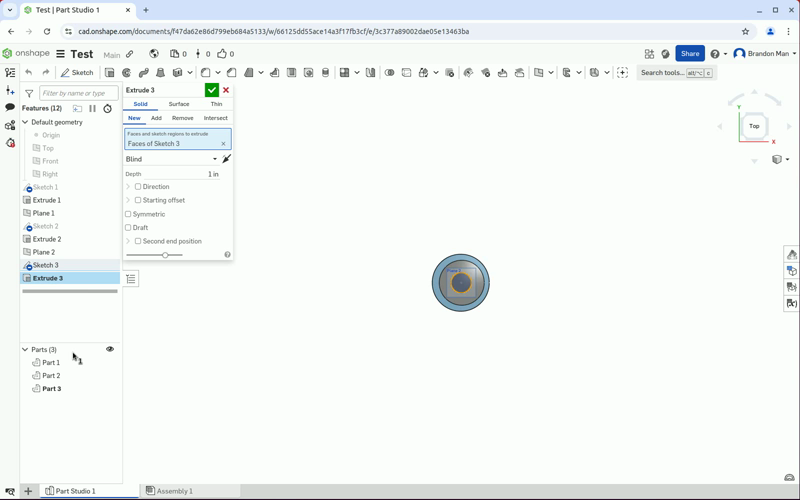
mouse_move(143, 106)
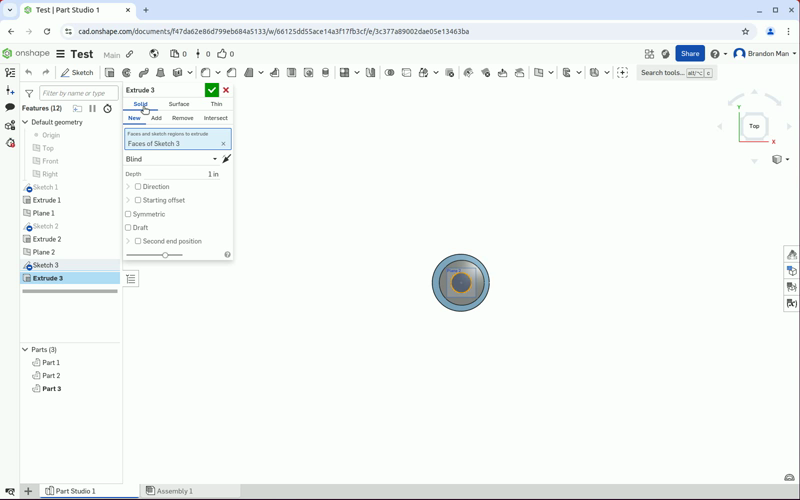
click(143, 106)
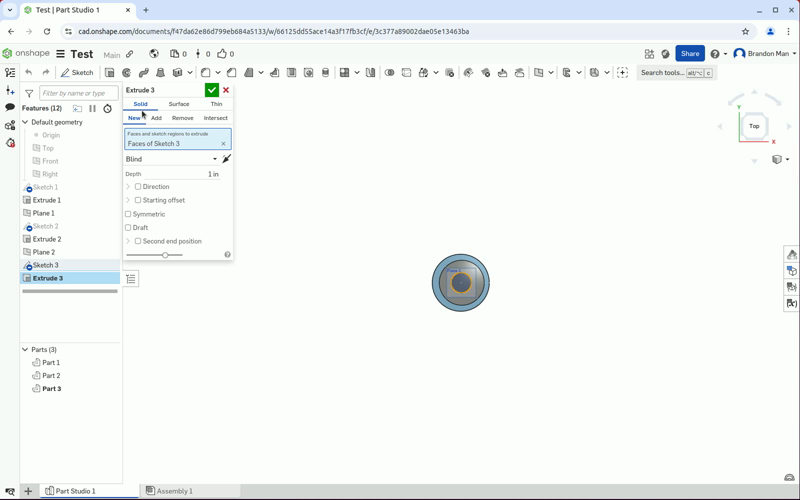
mouse_move(137, 120)
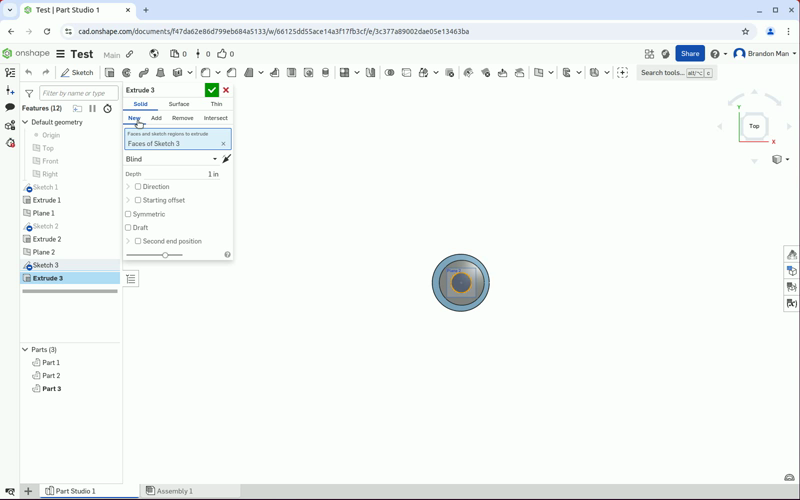
click(137, 120)
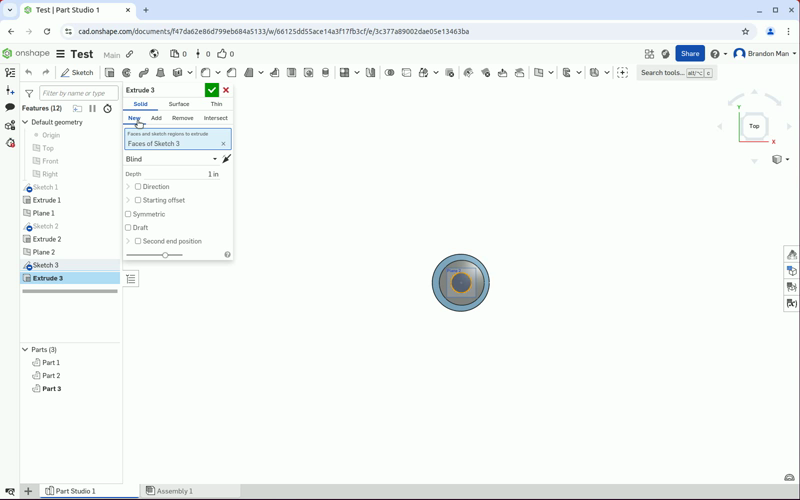
key(tab, 4)
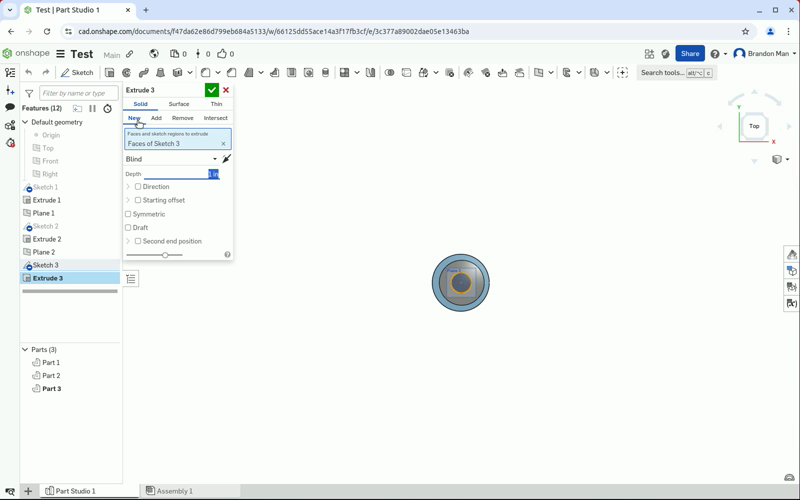
text(6.018)
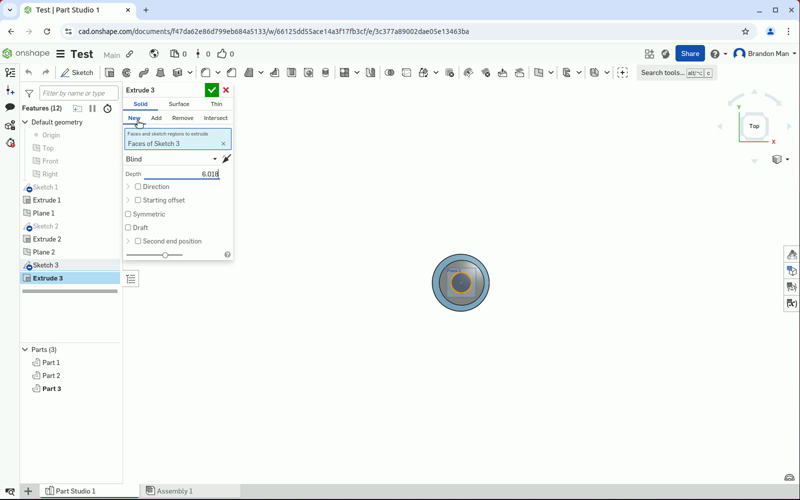
key(enter)
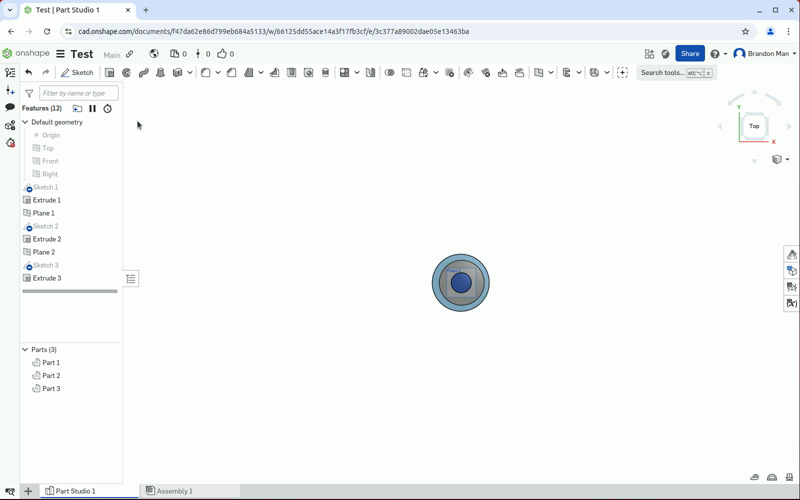
key(shift+h)
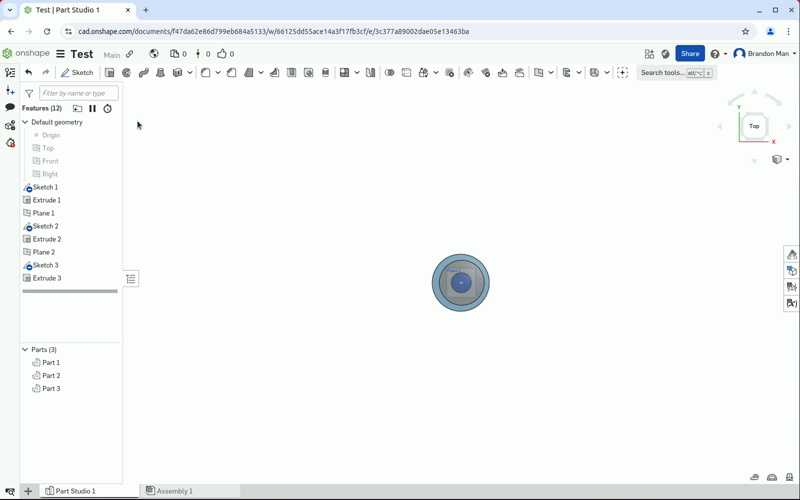
key(shift+h)
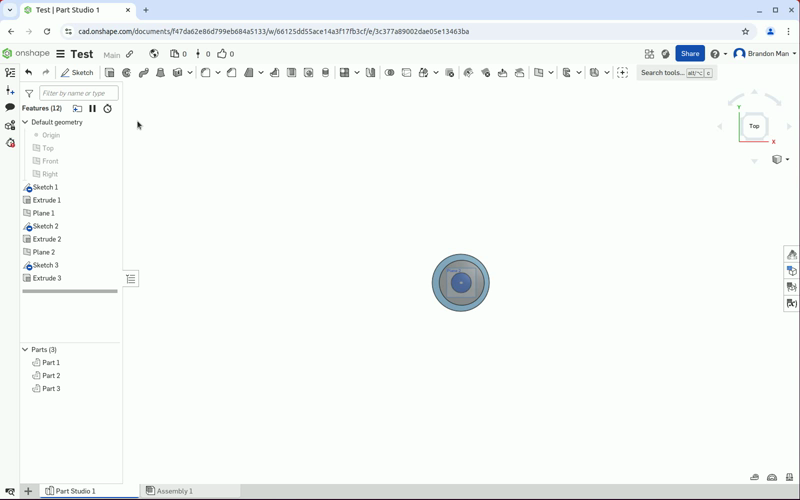
key(shift+7)
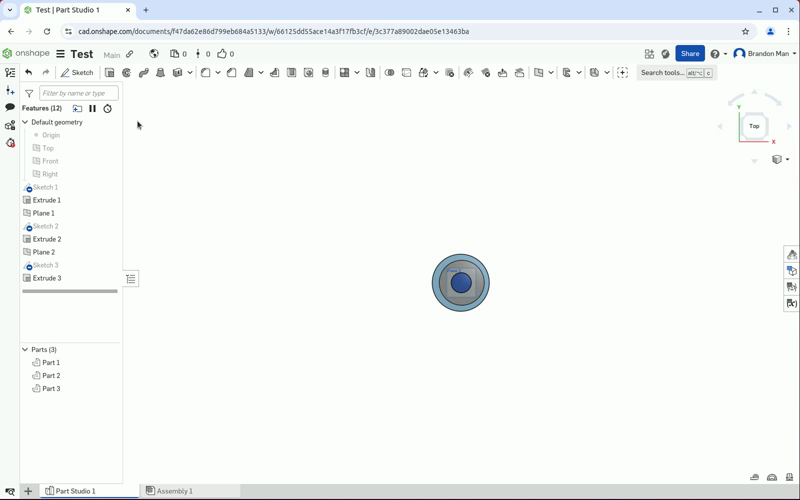
key(up, 3)
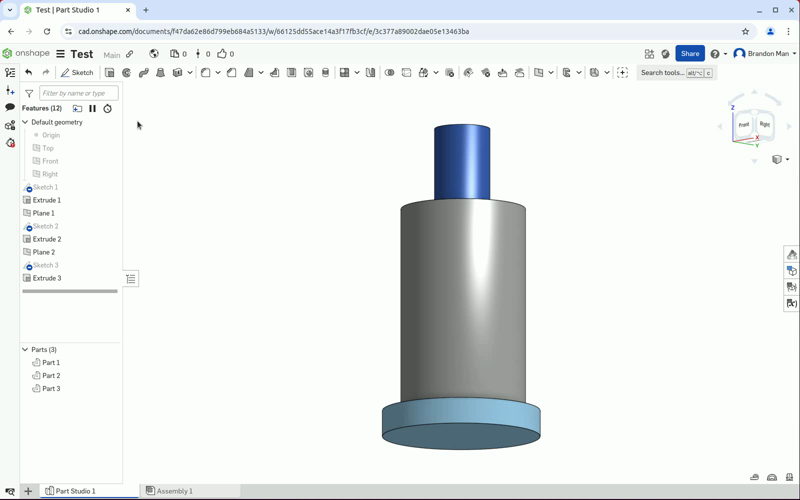
key(left, 3)
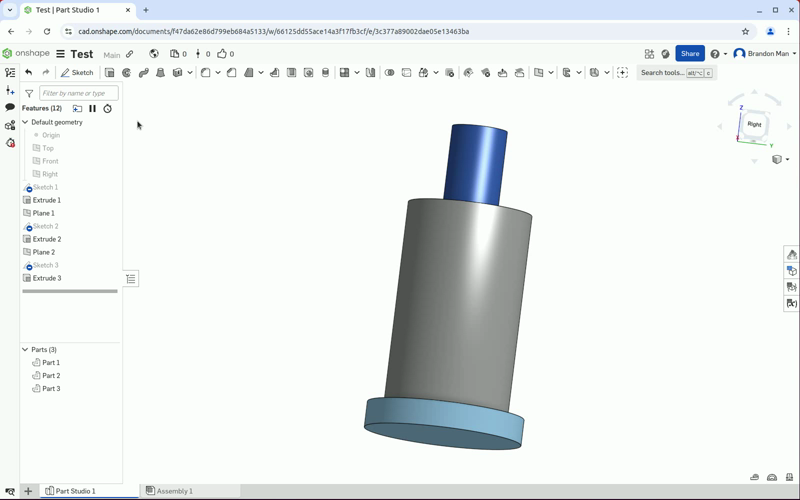
key(right, 3)
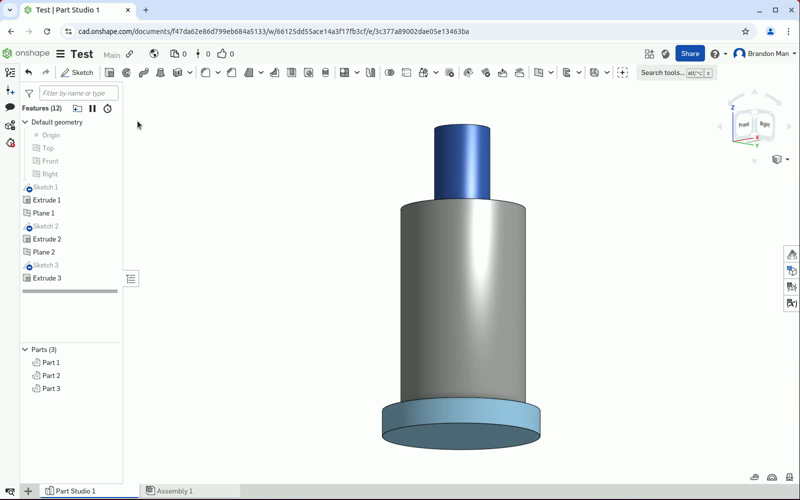
key(down, 3)
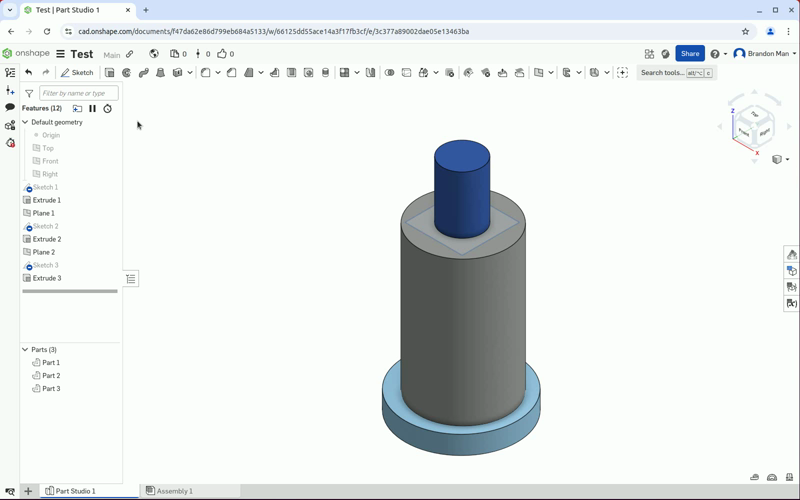
mouse_move(73, 189)
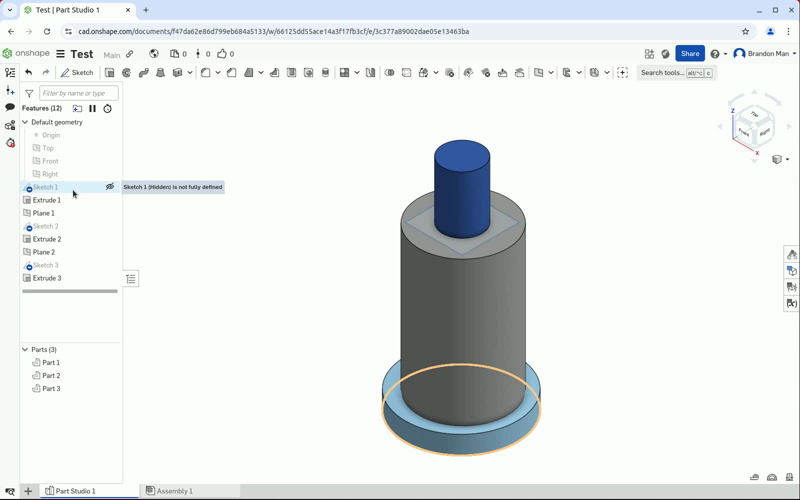
click(73, 189)